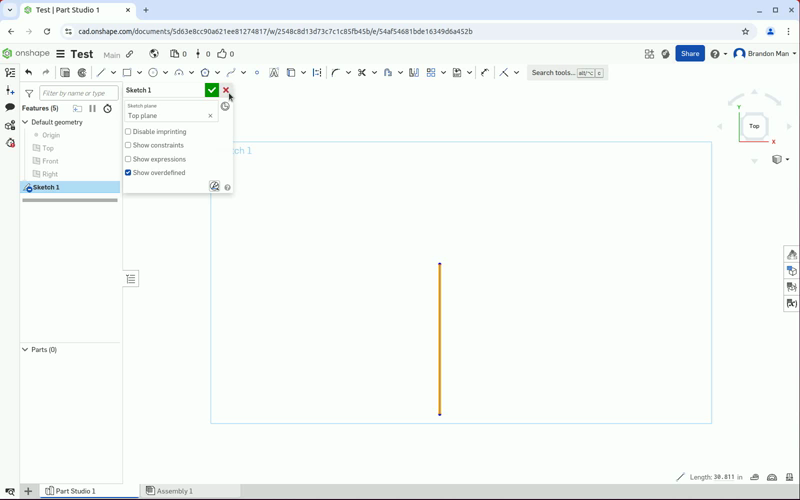
key(shift+h)
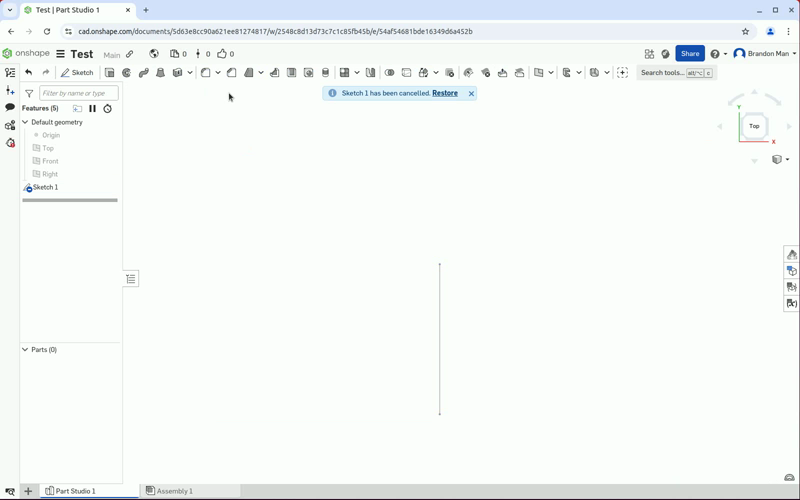
key(shift+s)
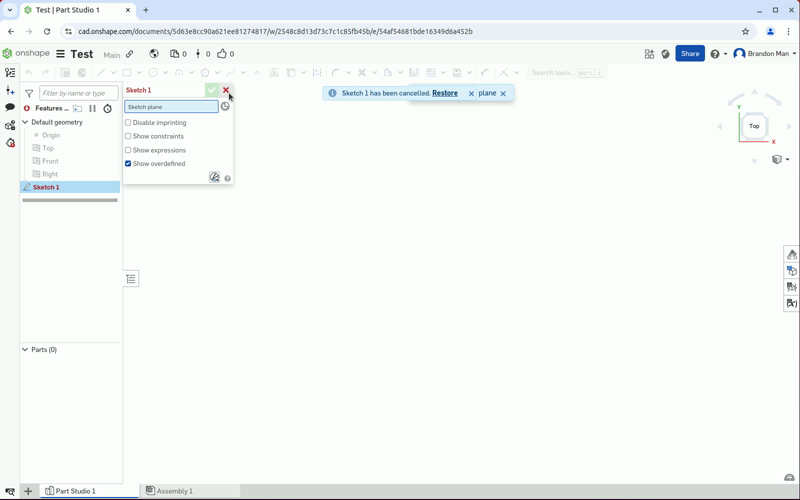
mouse_move(73, 150)
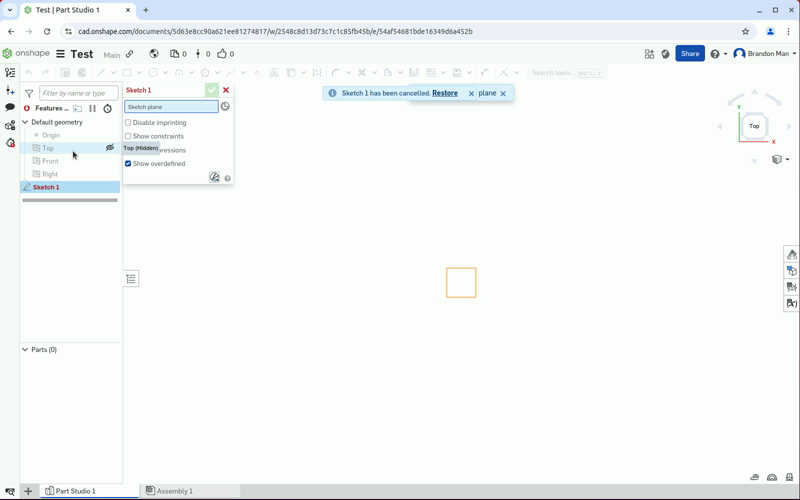
click(73, 150)
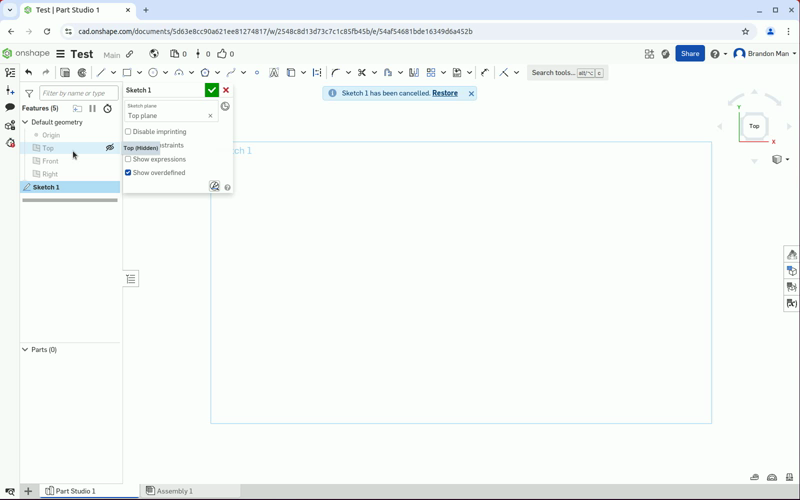
mouse_move(73, 352)
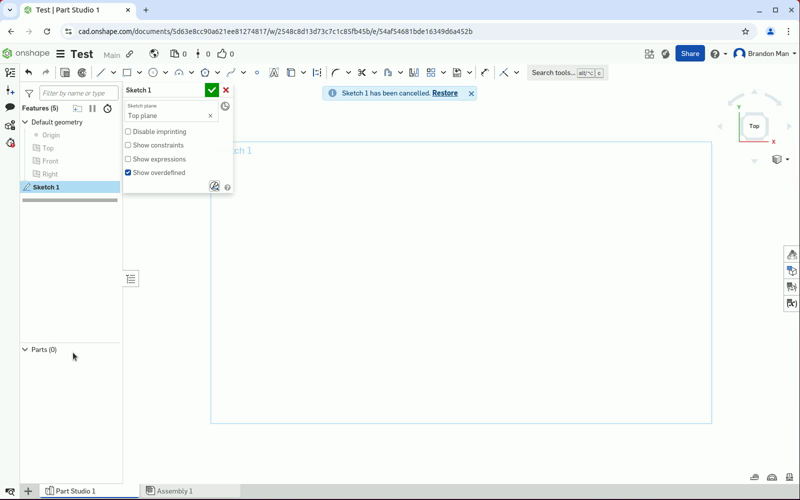
key(y)
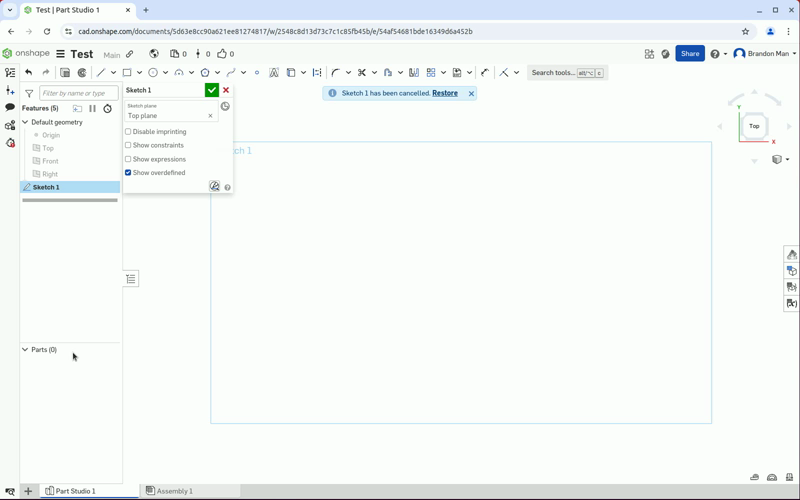
key(l)
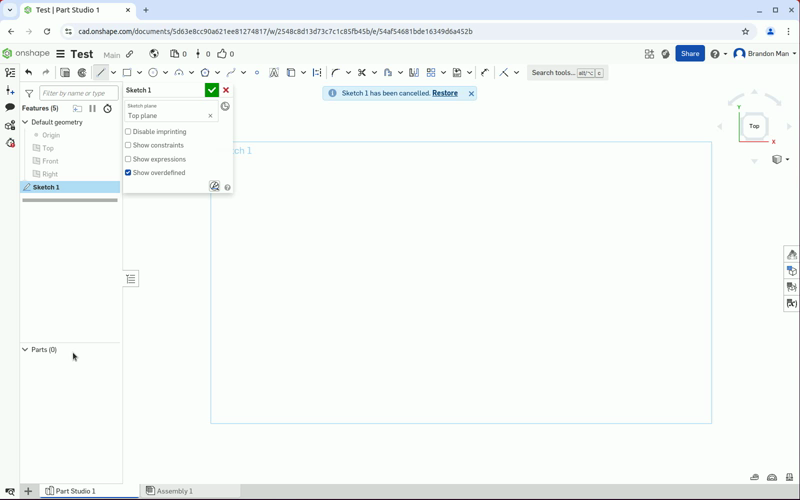
key_down(shift)
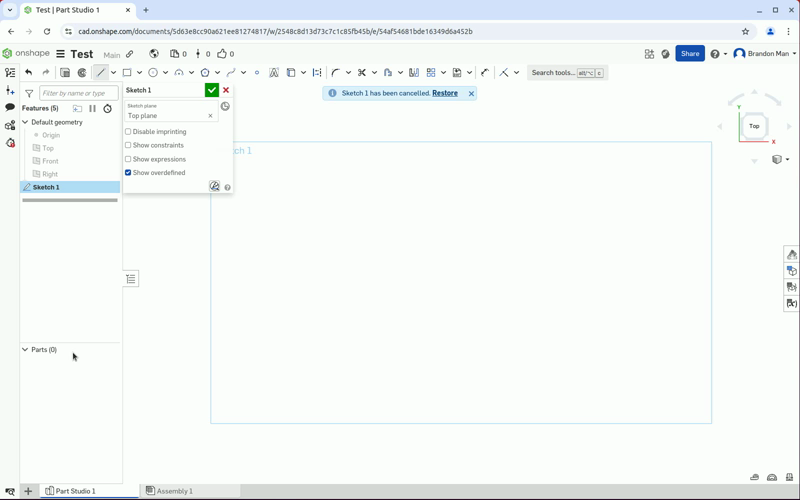
mouse_move(404, 226)
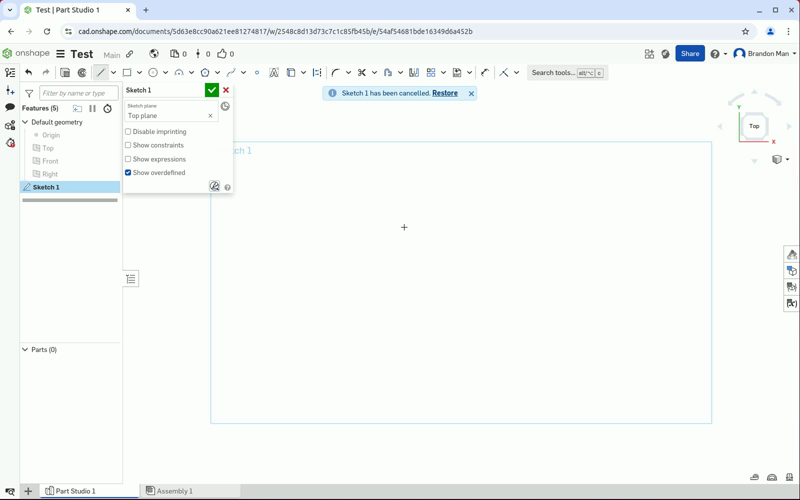
click(404, 226)
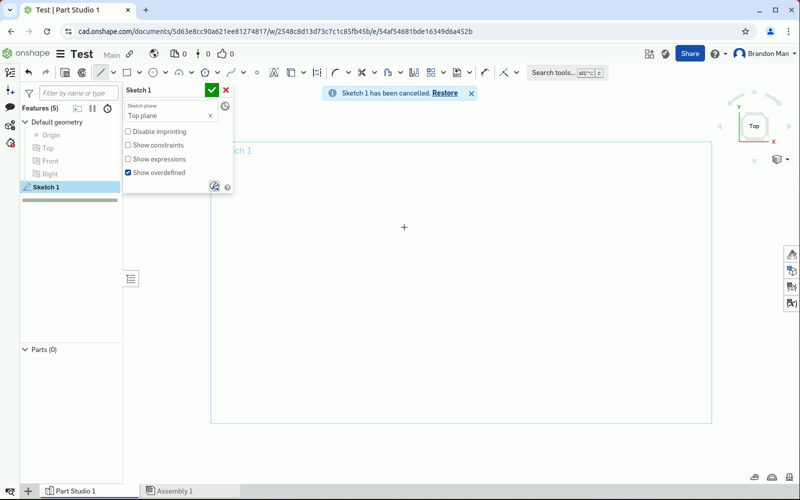
key_up(shift)
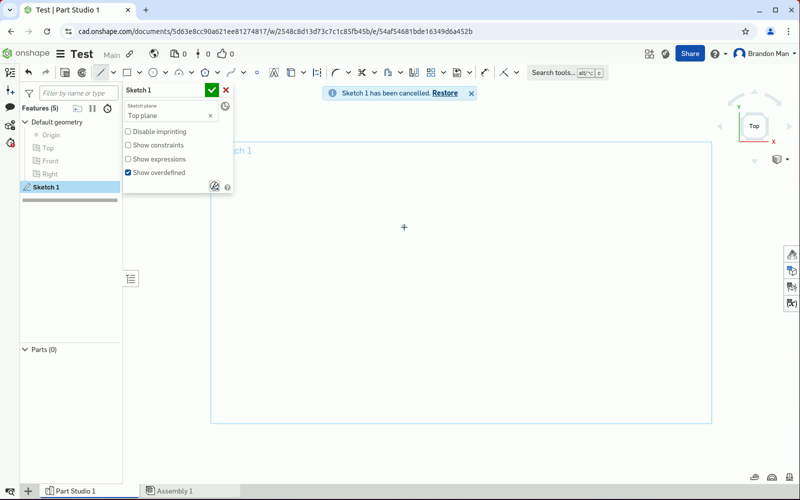
key_down(shift)
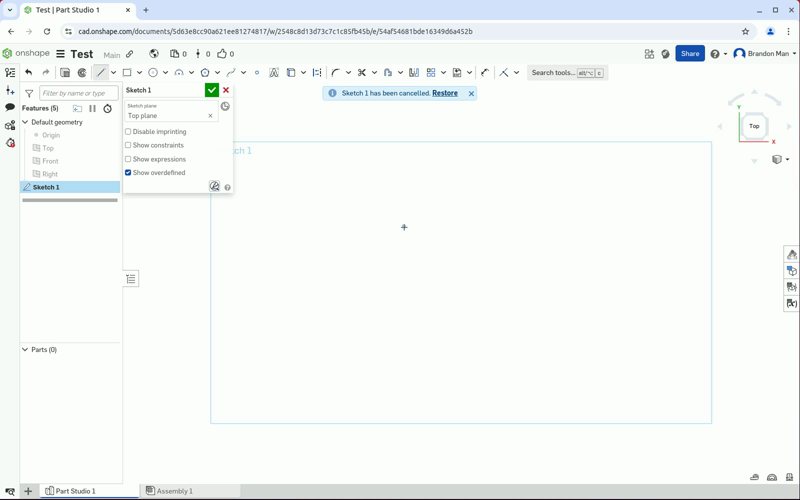
mouse_move(516, 226)
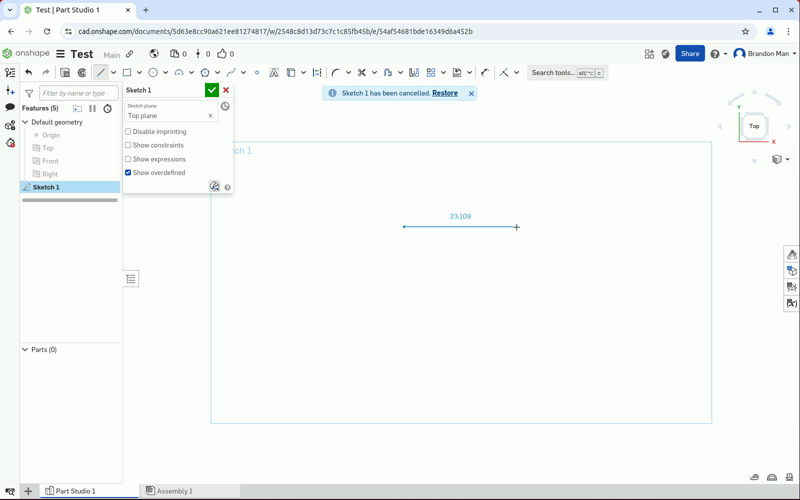
click(516, 226)
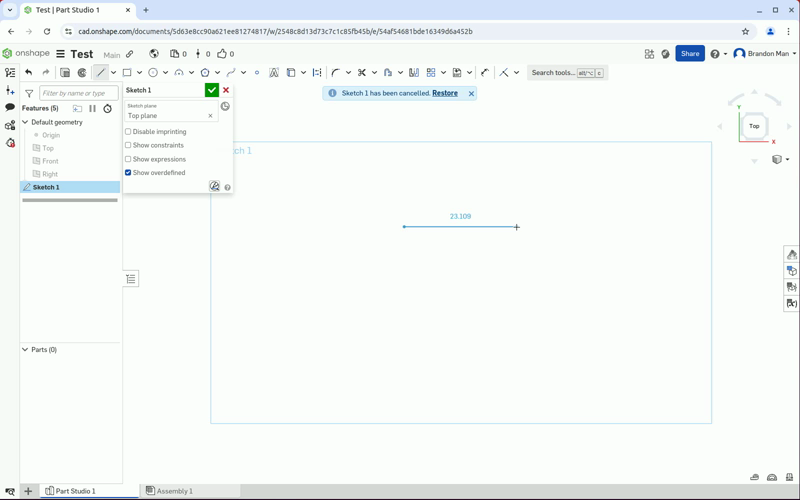
key_up(shift)
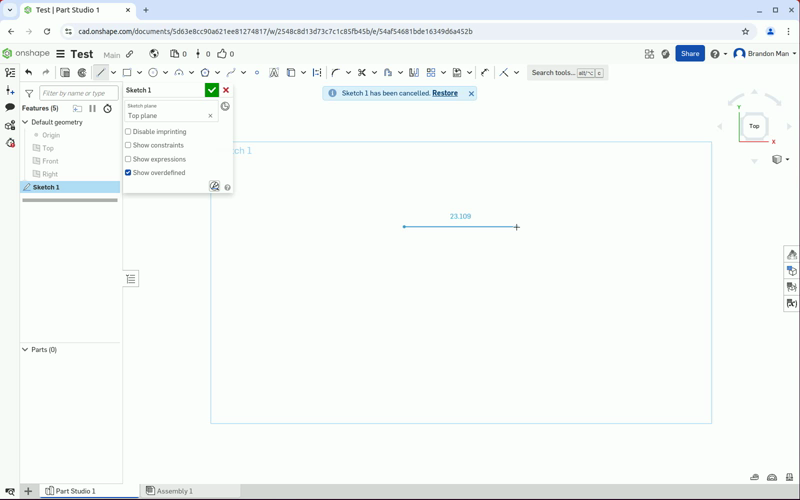
key_down(shift)
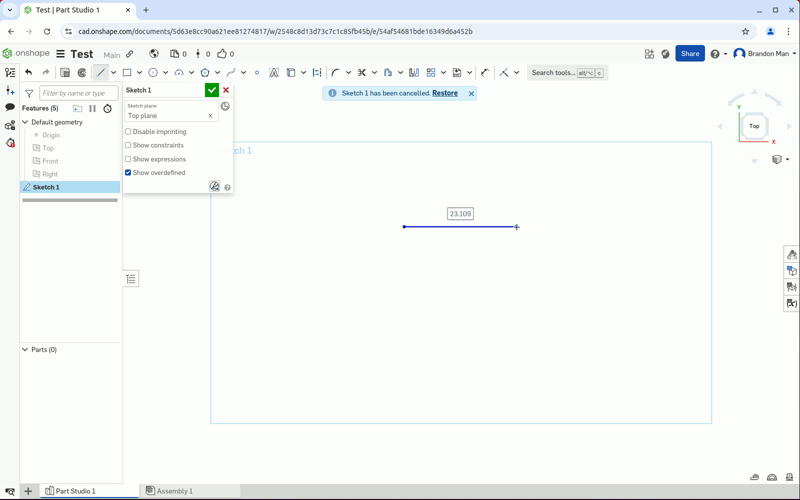
mouse_move(546, 226)
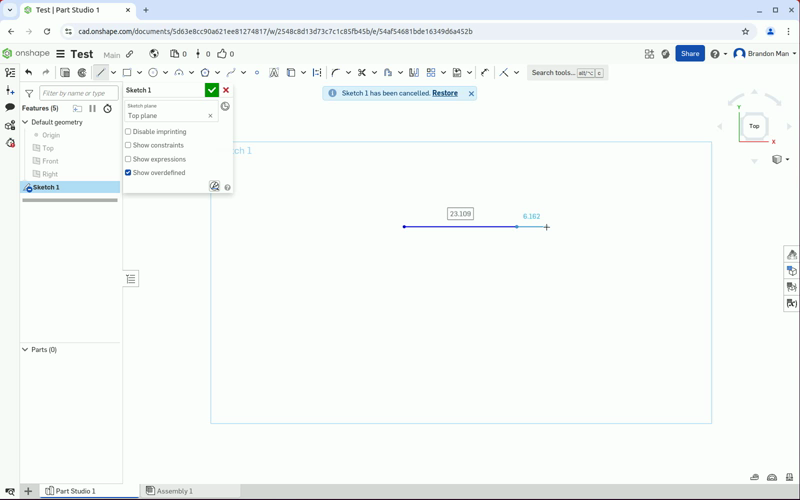
mouse_move(516, 169)
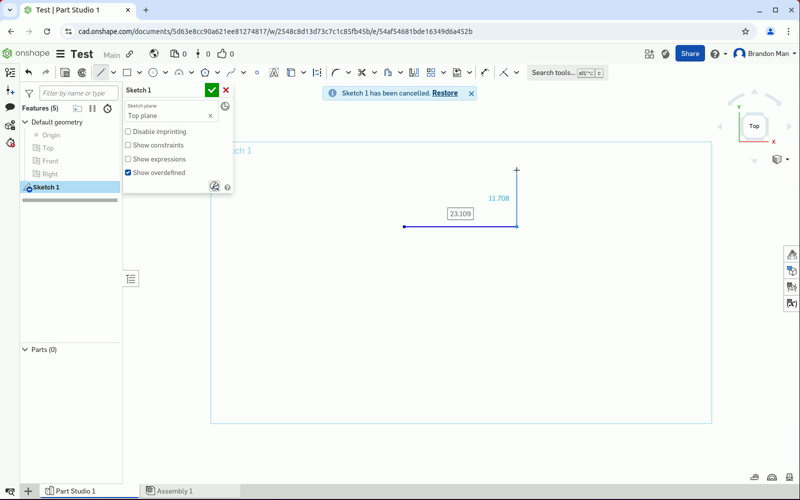
click(516, 169)
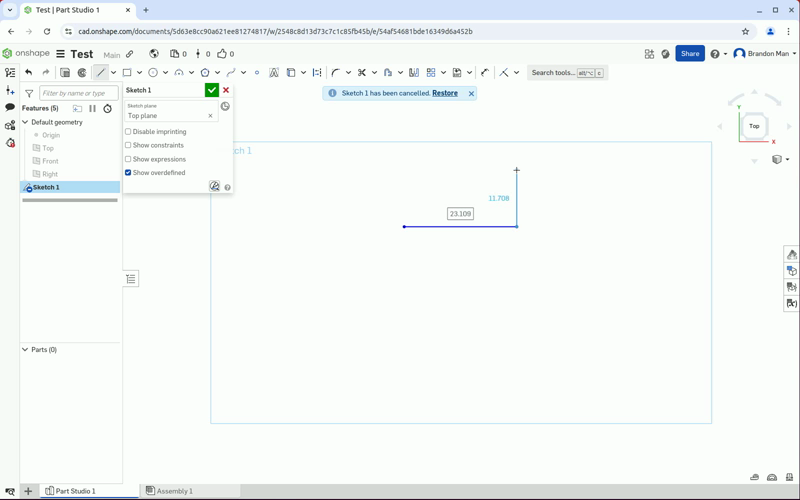
key_up(shift)
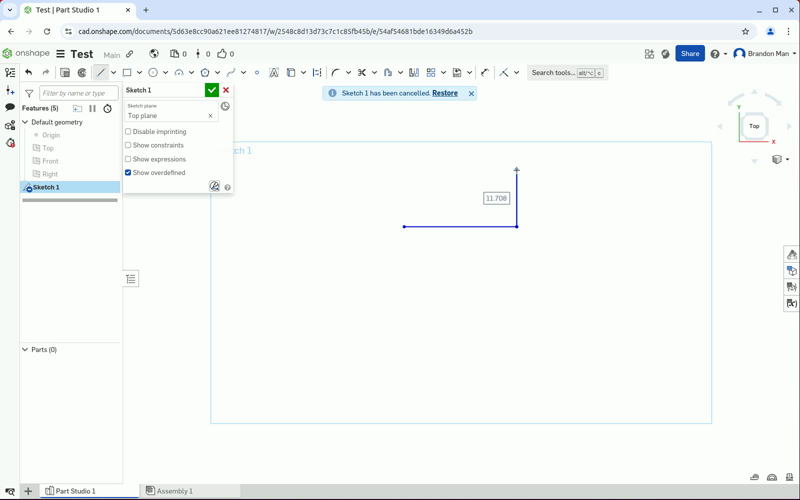
key_down(shift)
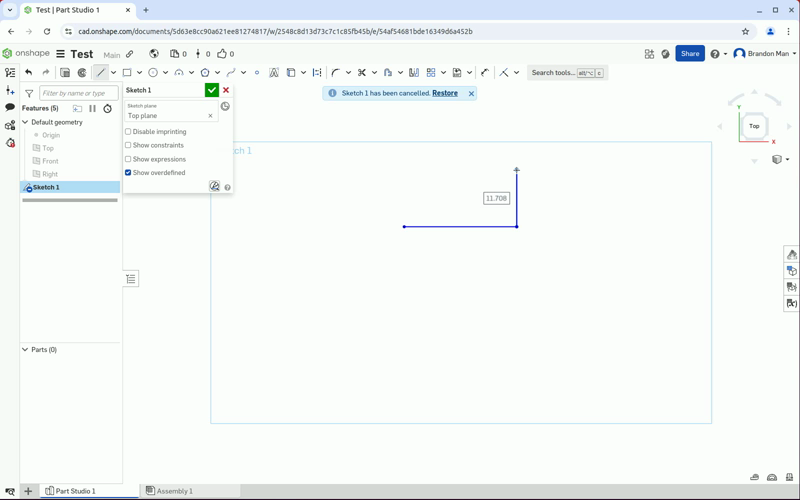
mouse_move(404, 169)
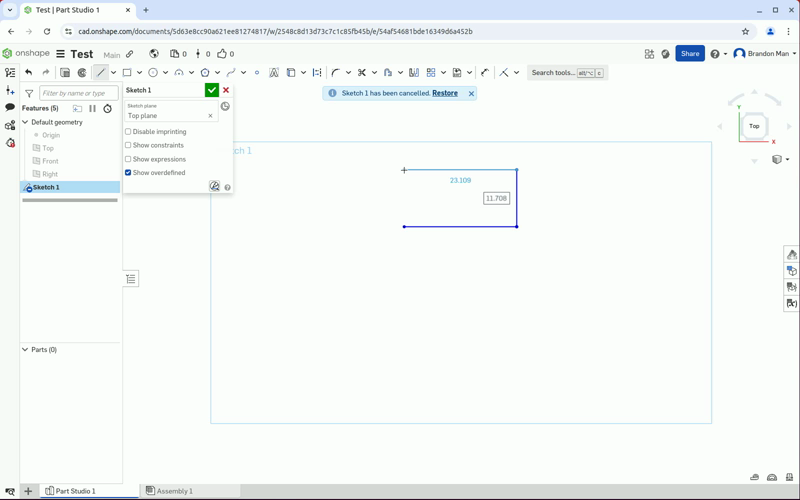
click(404, 169)
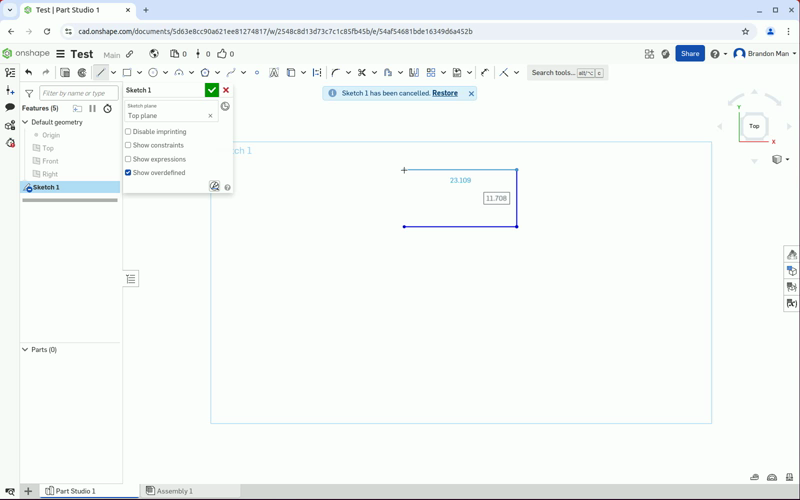
key_up(shift)
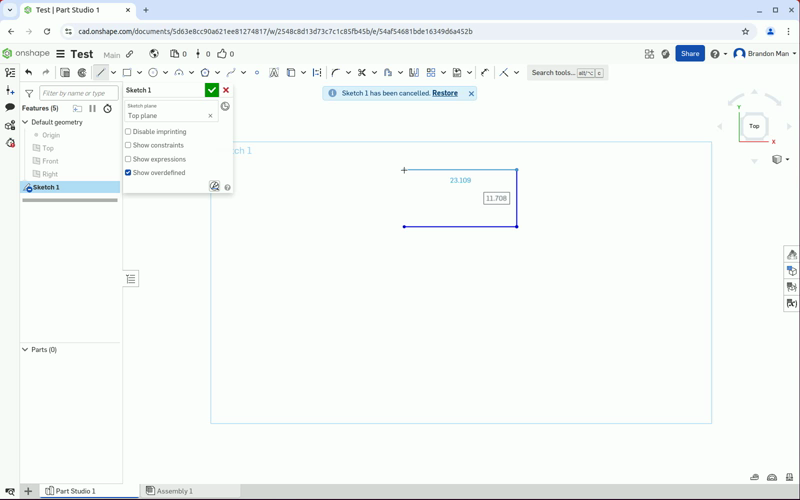
mouse_move(434, 169)
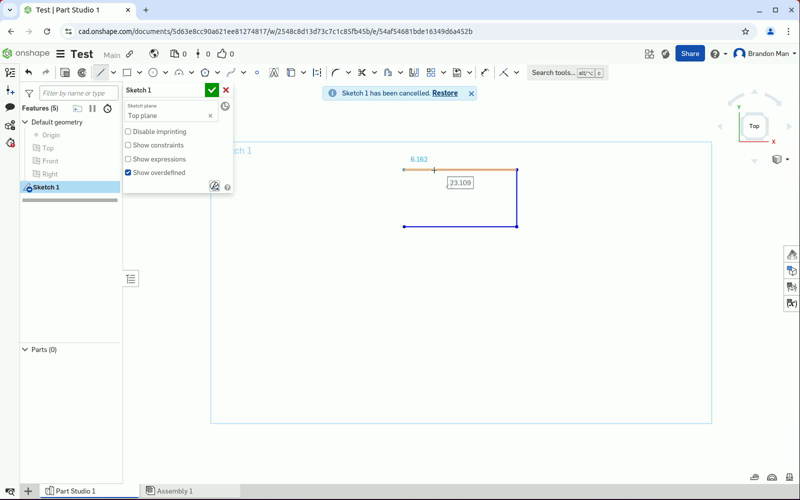
key_down(shift)
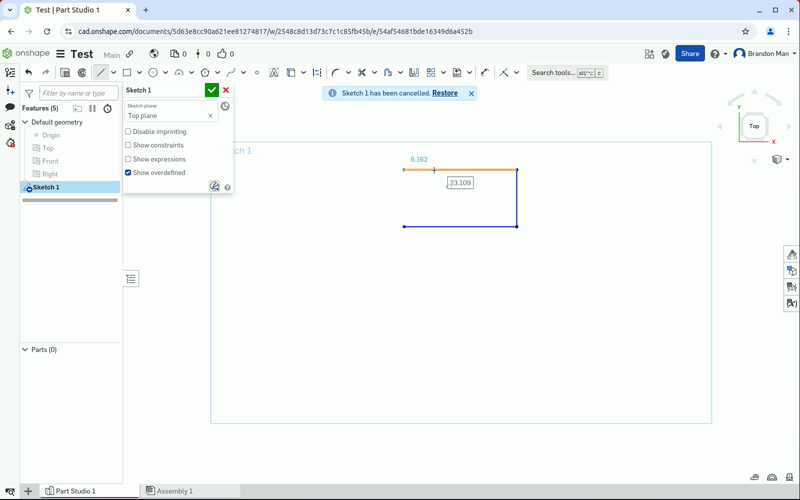
mouse_move(404, 226)
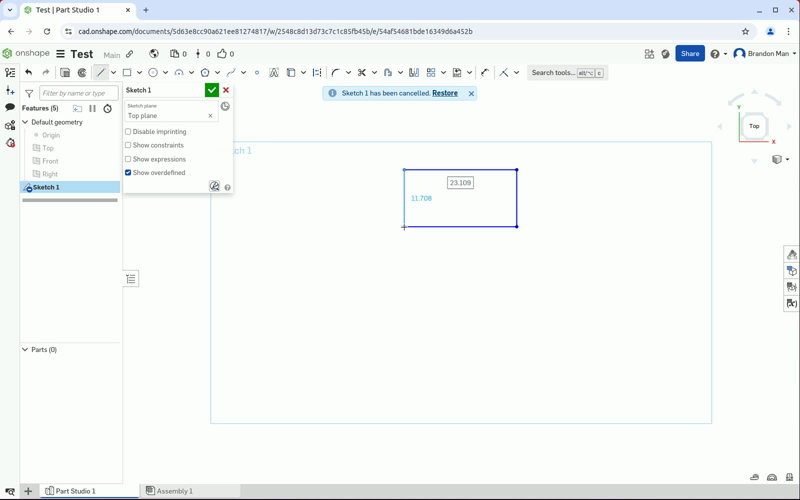
key_up(shift)
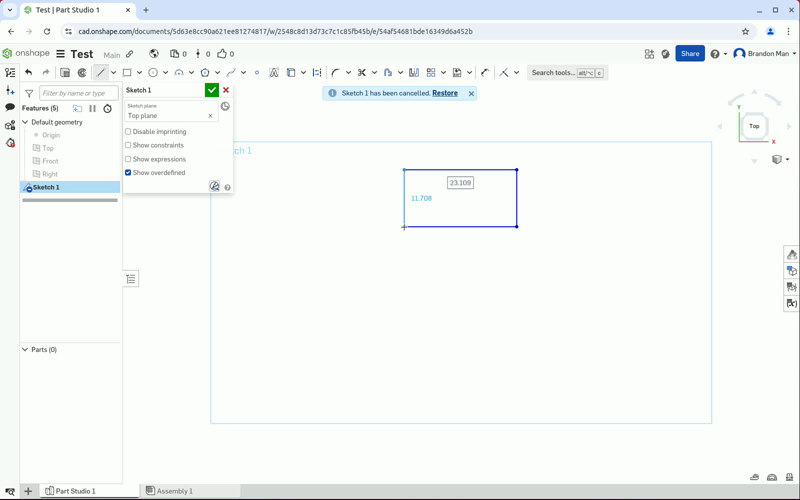
click(404, 226)
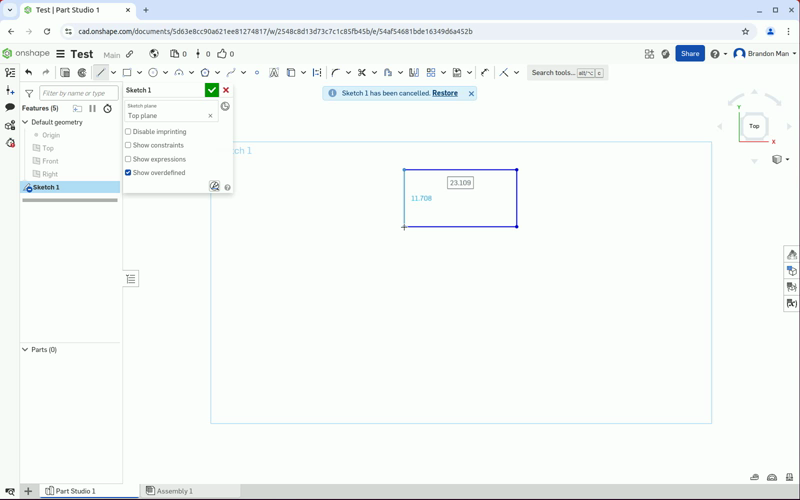
key(esc)
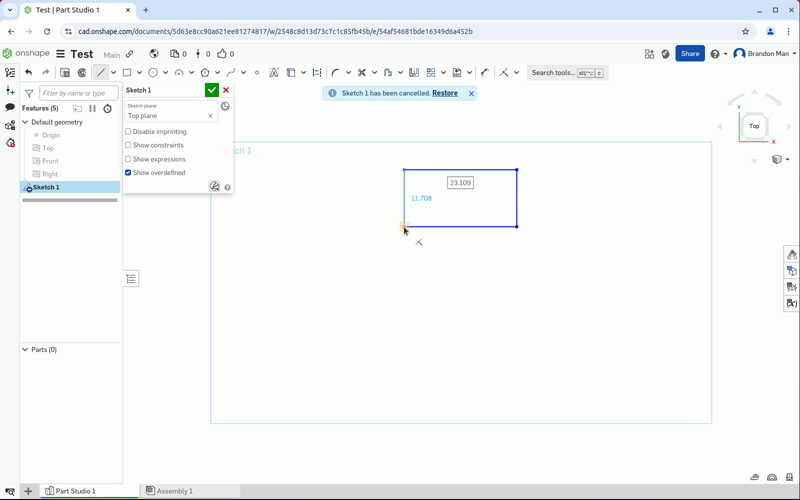
mouse_move(501, 188)
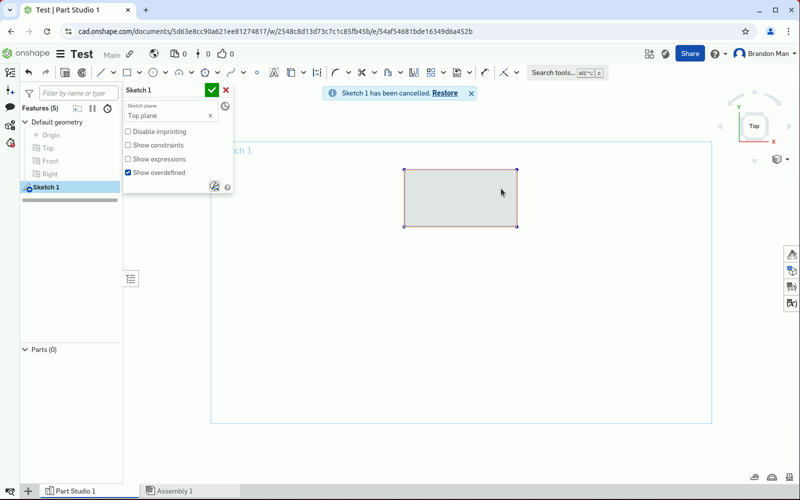
click(501, 188)
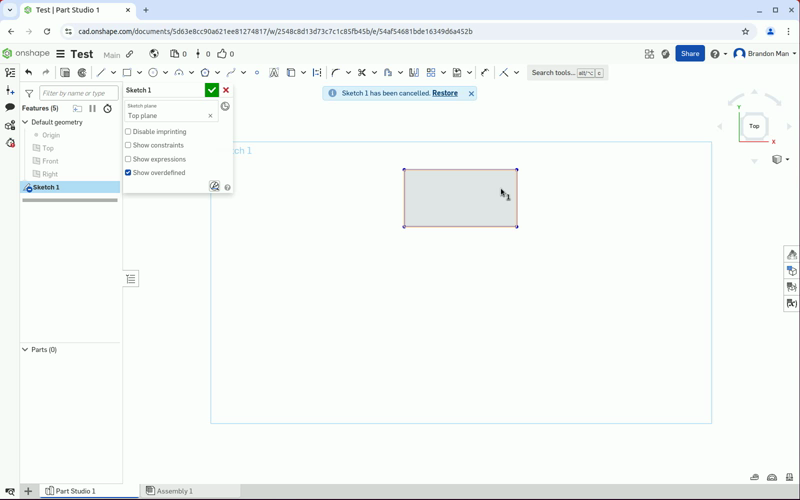
mouse_move(73, 352)
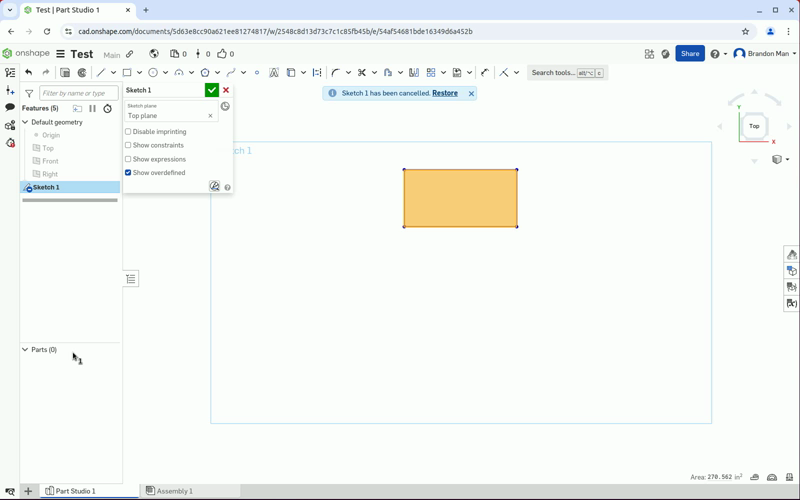
key(shift+y)
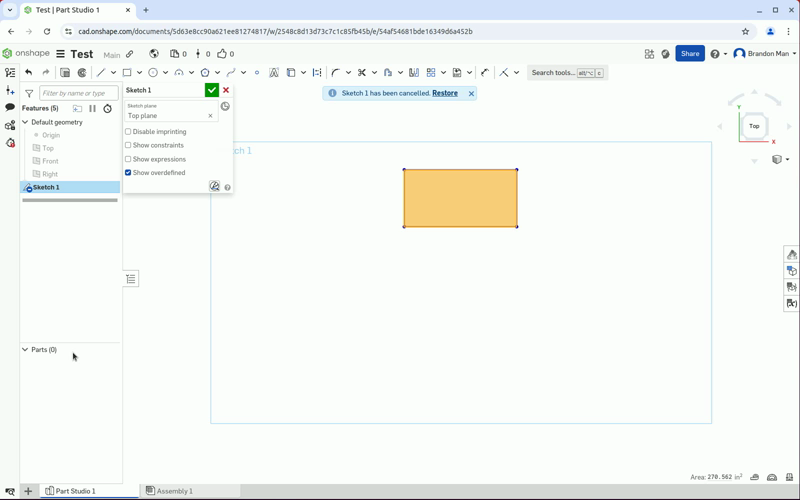
key(shift+e)
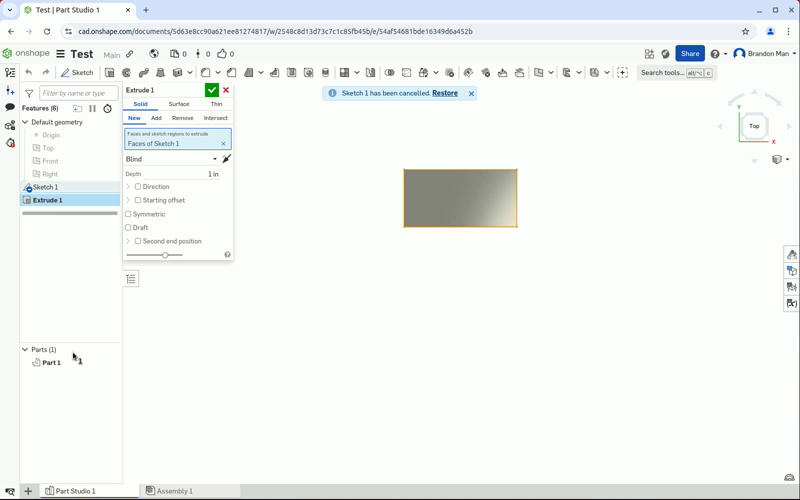
mouse_move(143, 106)
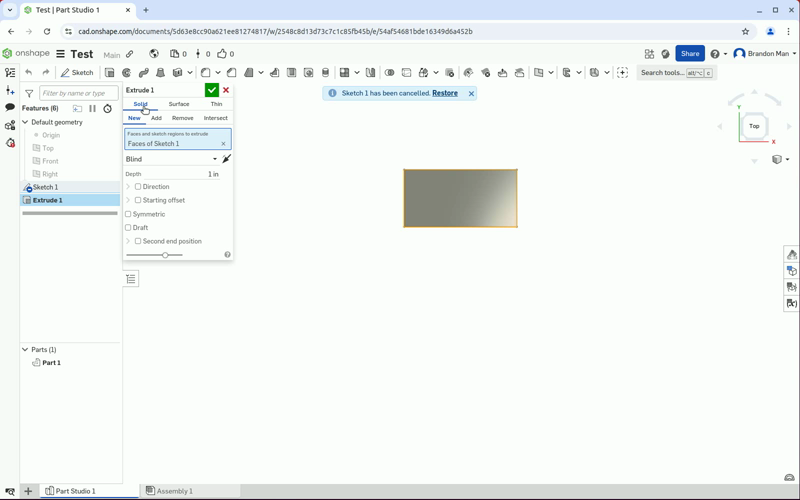
click(143, 106)
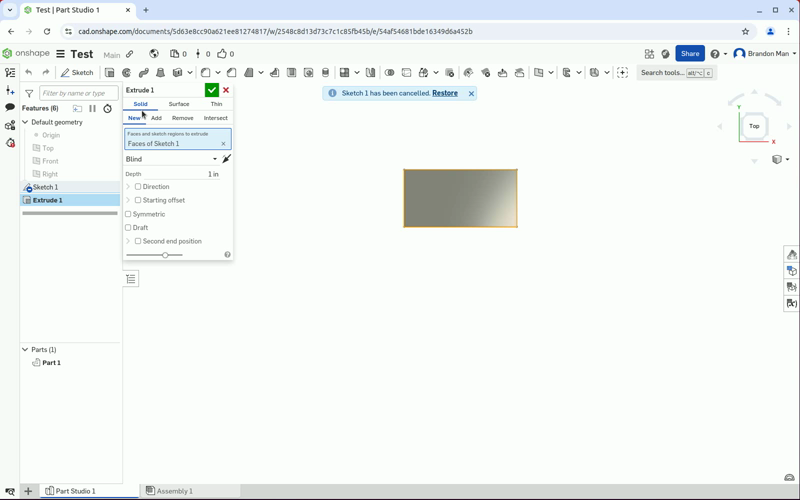
mouse_move(137, 120)
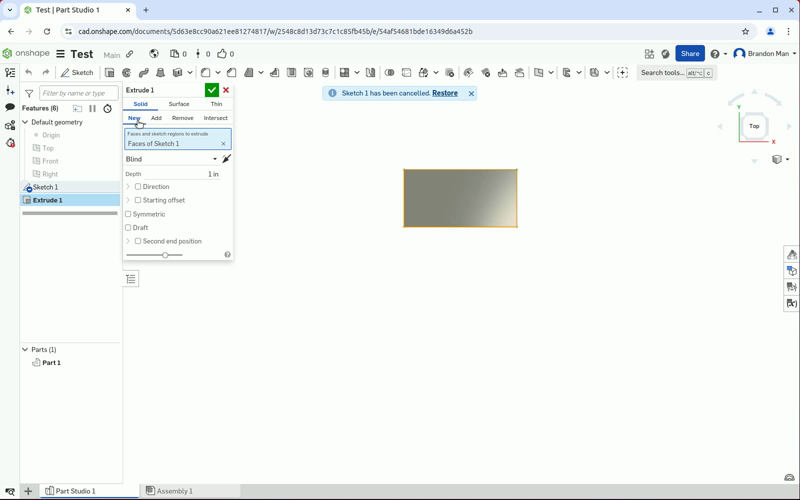
click(137, 120)
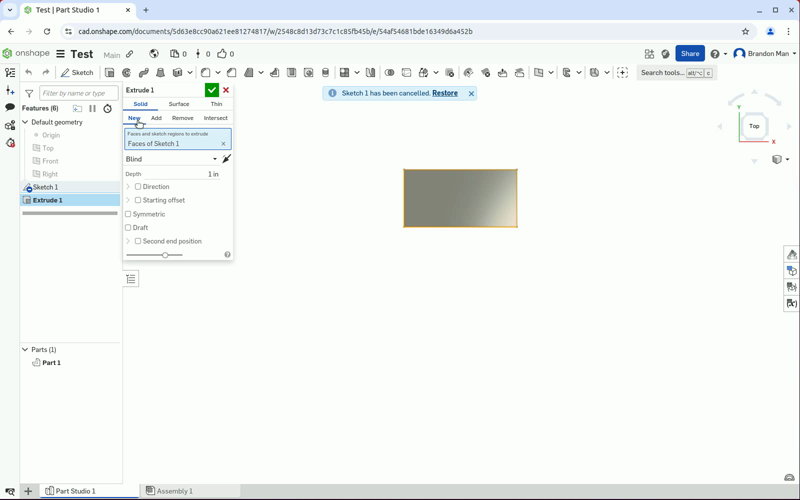
key(tab, 4)
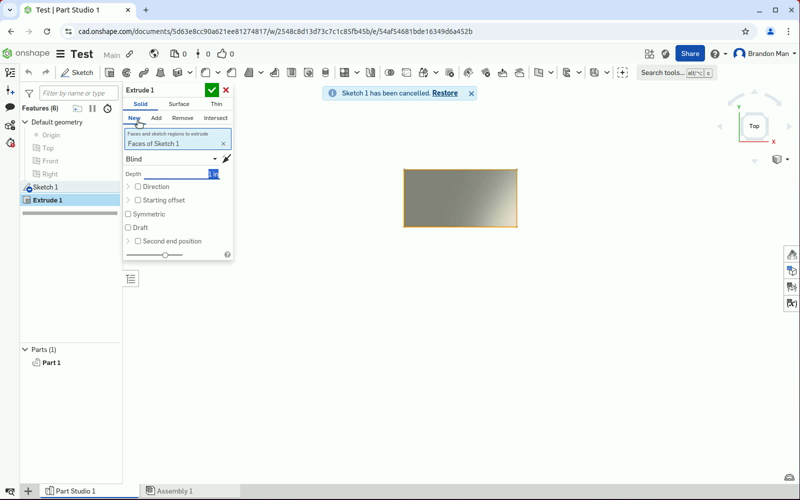
text(23.108)
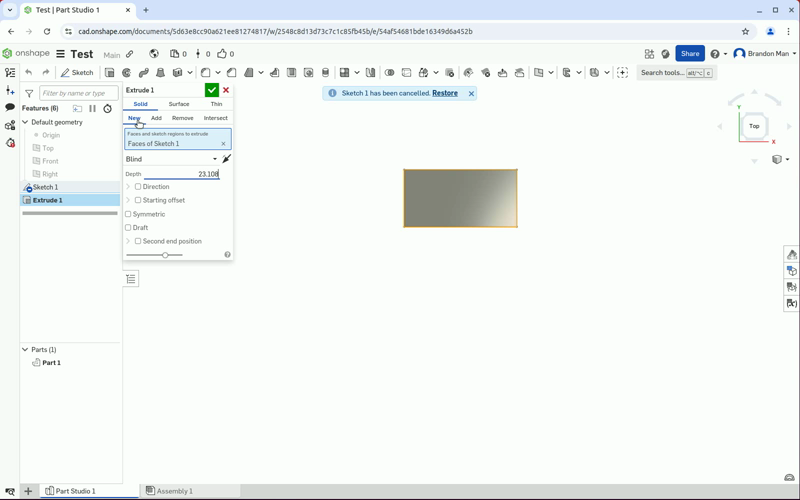
key(enter)
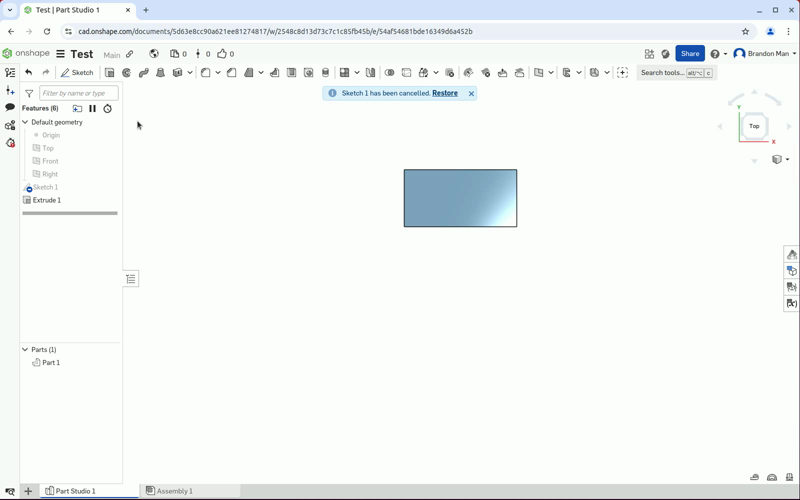
key(shift+h)
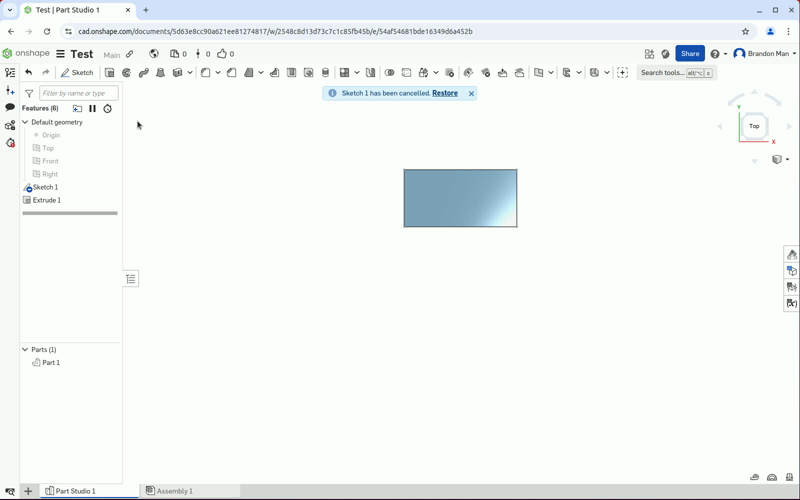
key(shift+h)
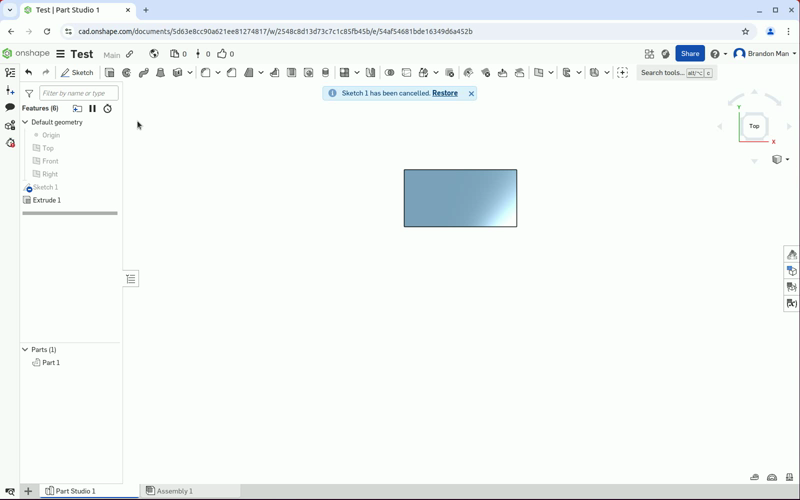
mouse_move(73, 189)
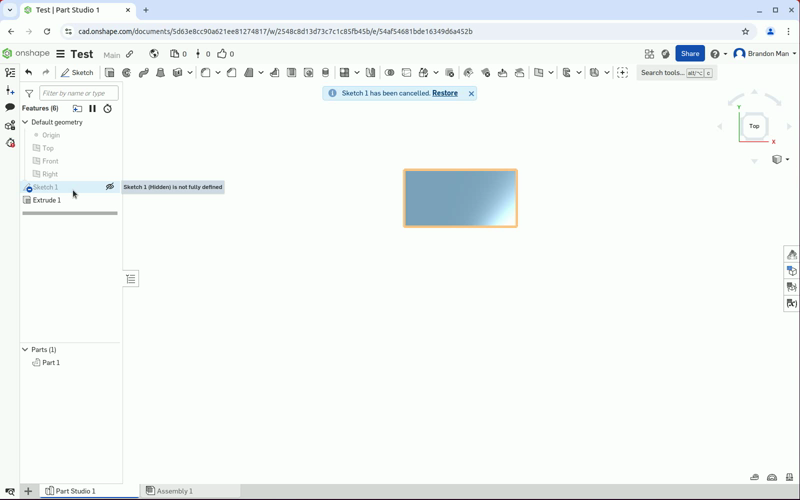
click(73, 189)
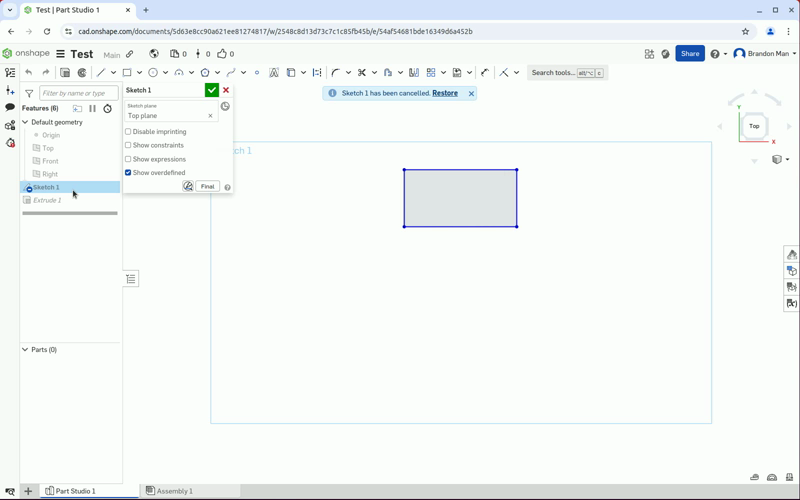
mouse_move(229, 92)
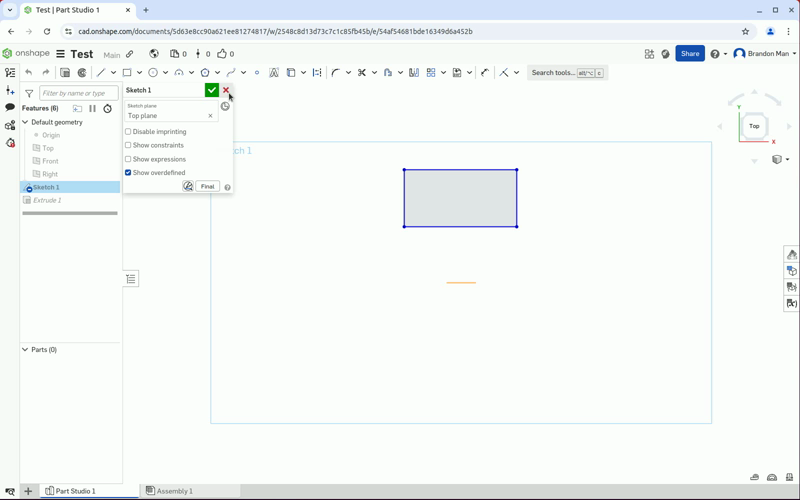
click(229, 92)
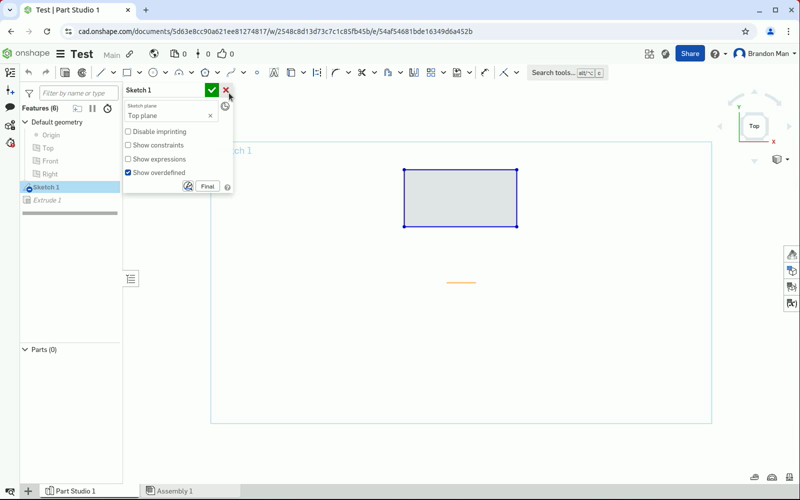
key(shift+s)
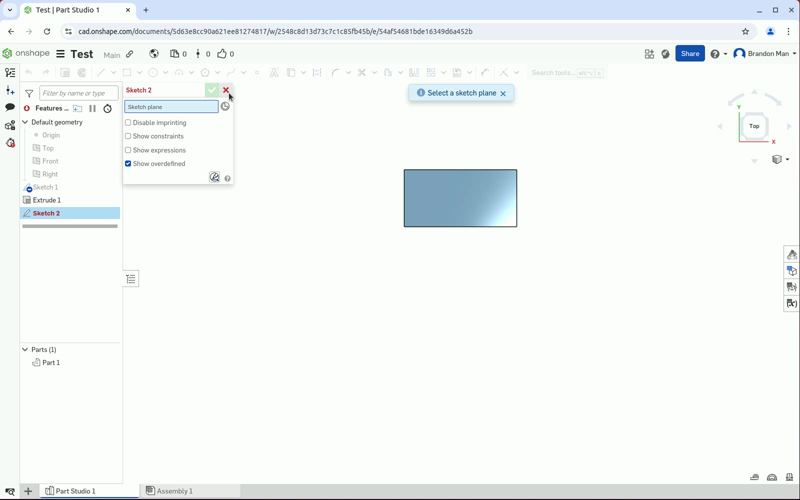
mouse_move(73, 150)
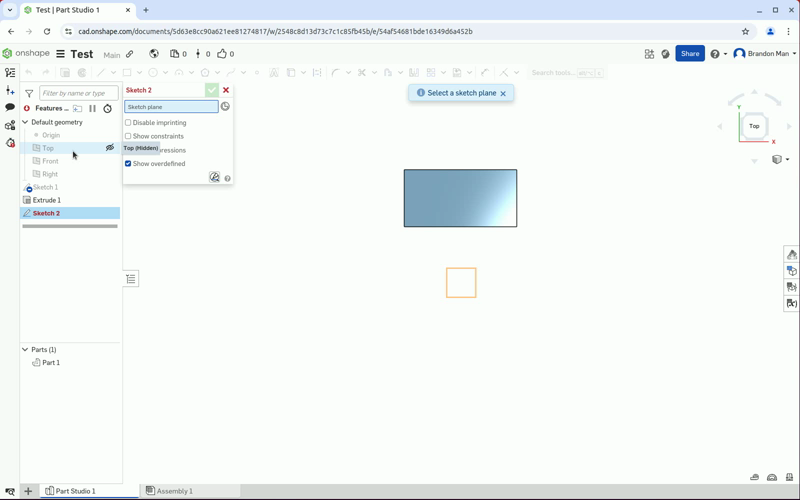
click(73, 150)
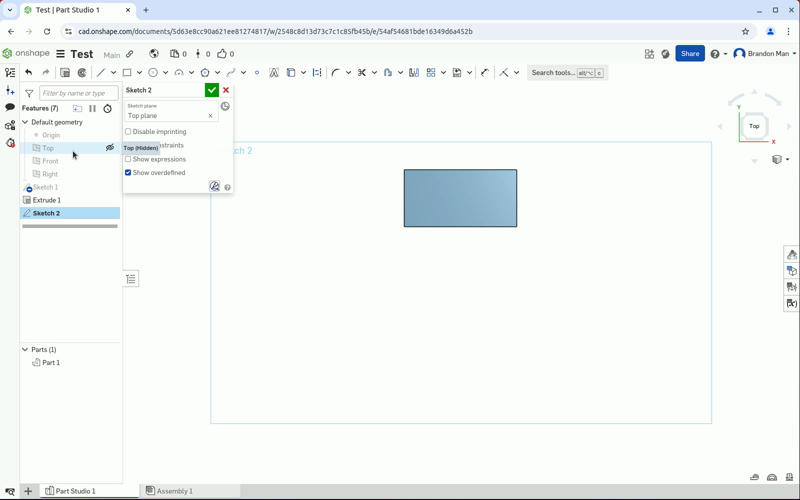
mouse_move(73, 352)
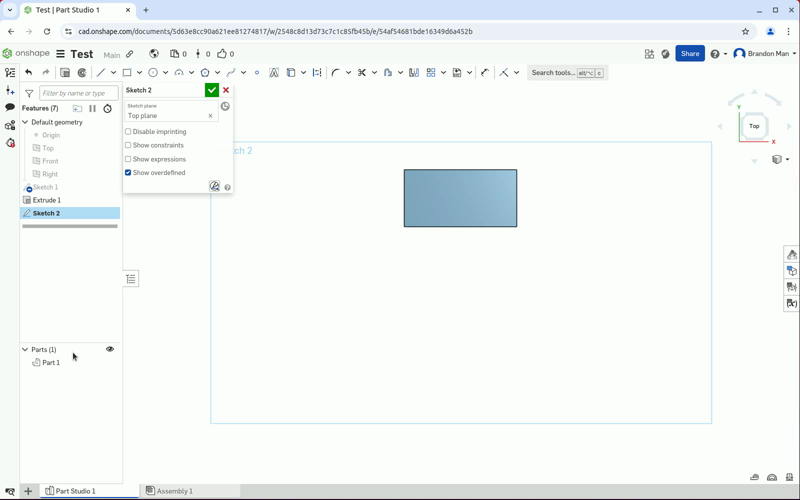
key(y)
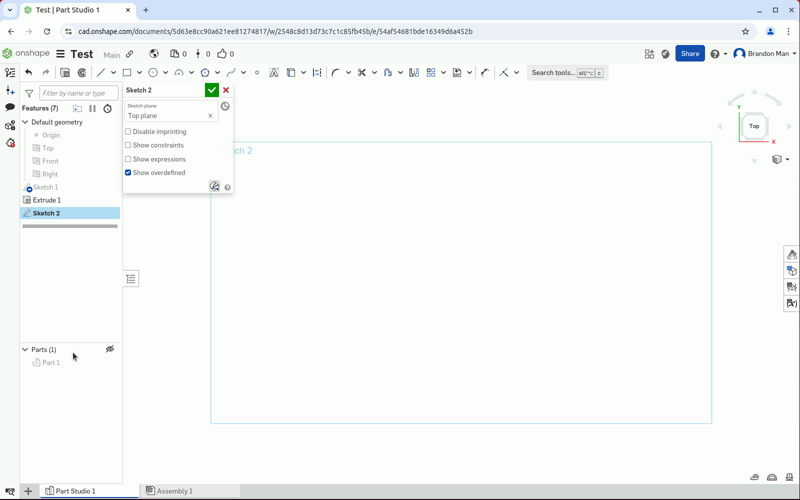
key(l)
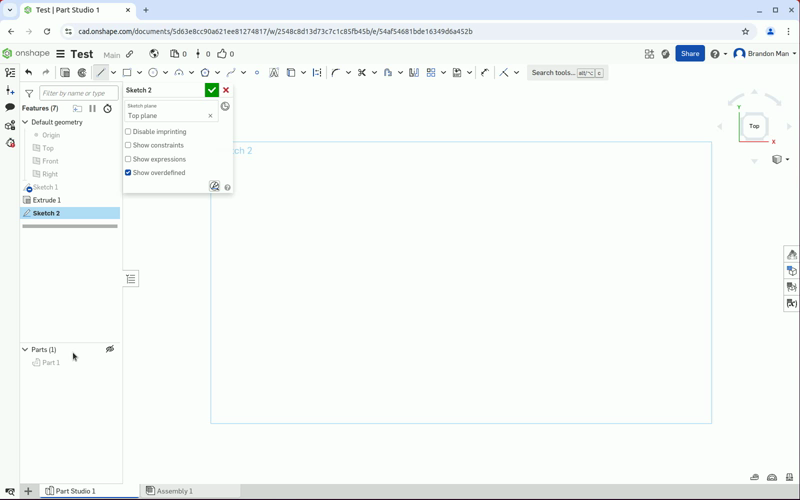
key_down(shift)
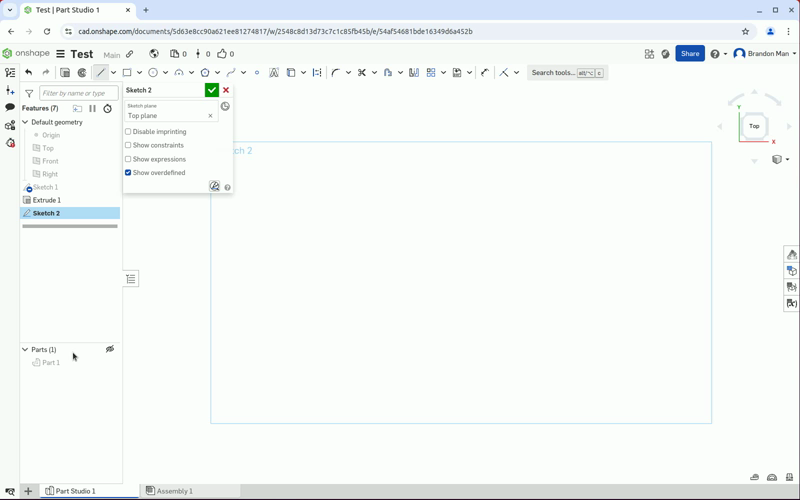
mouse_move(404, 395)
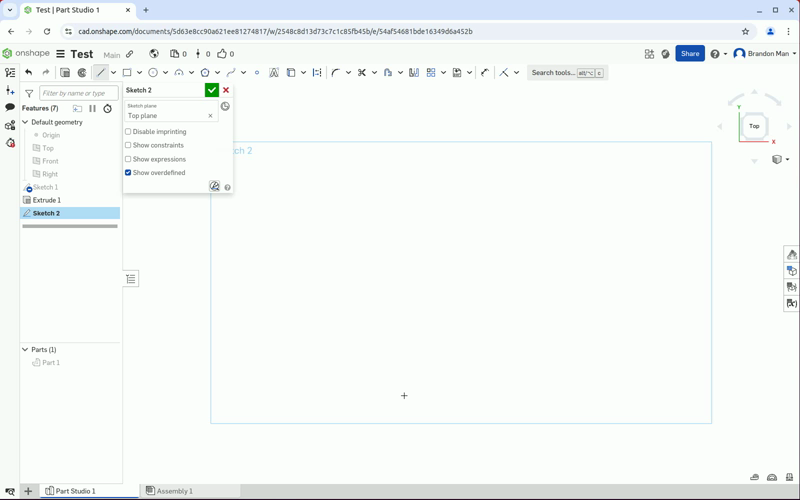
click(404, 395)
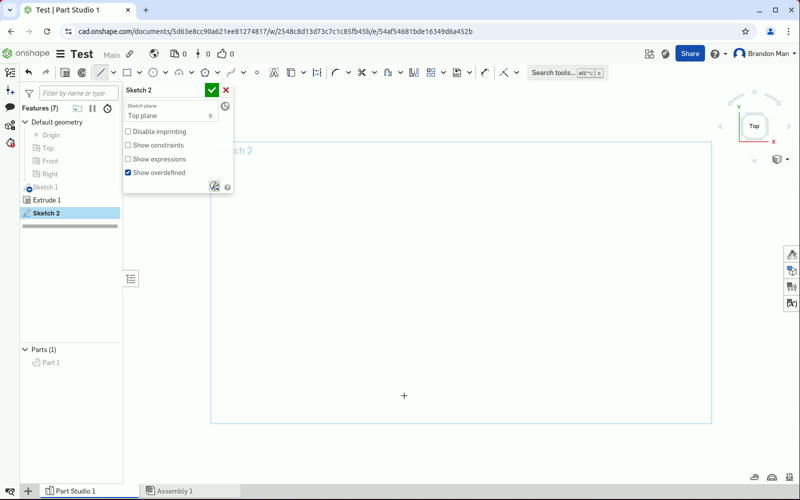
key_up(shift)
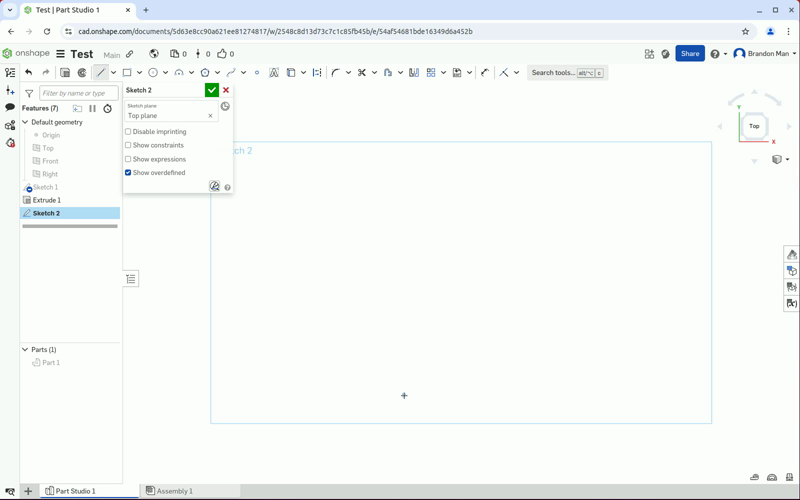
key_down(shift)
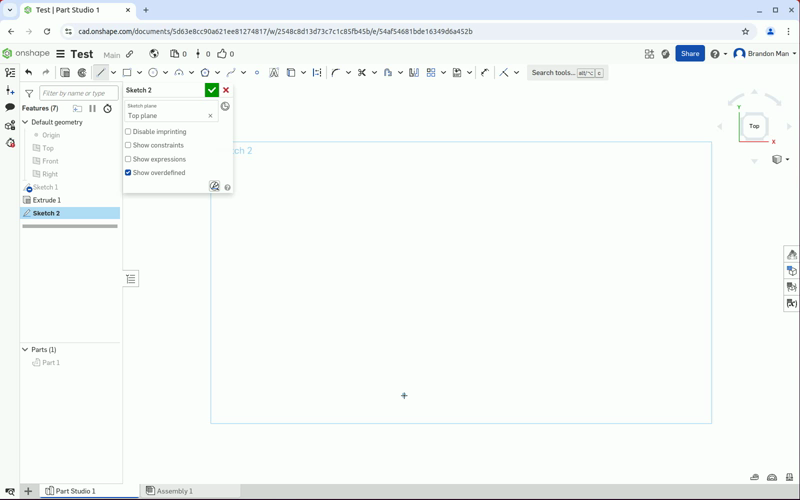
mouse_move(516, 395)
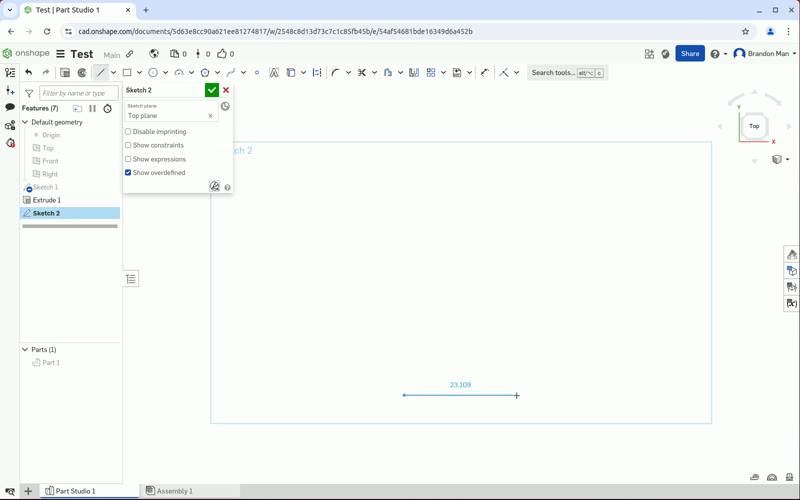
click(516, 395)
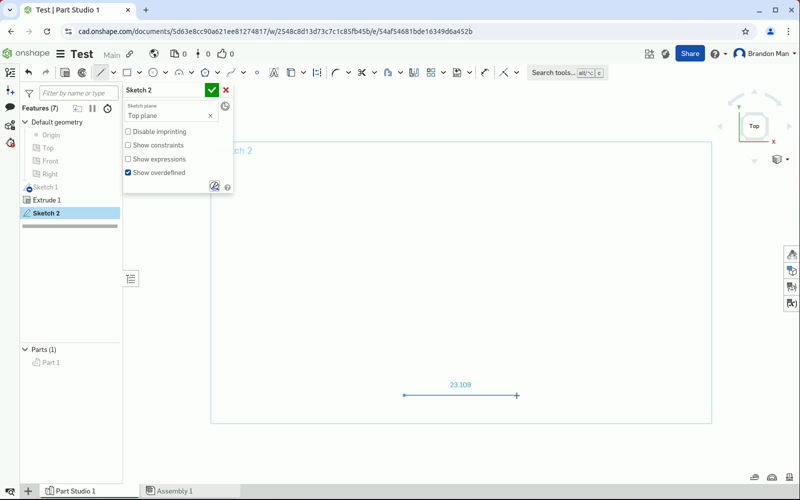
key_up(shift)
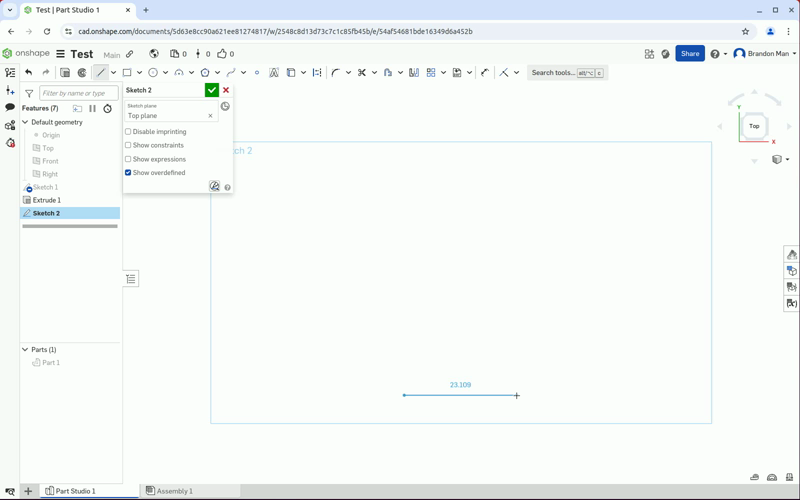
key_down(shift)
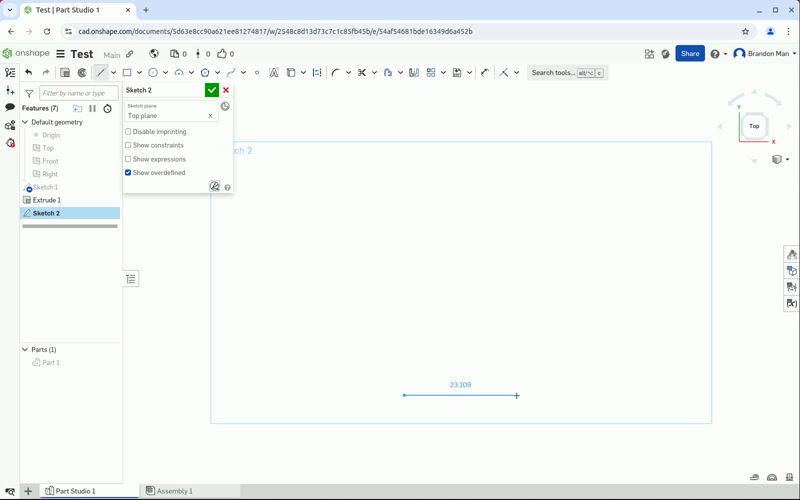
mouse_move(546, 395)
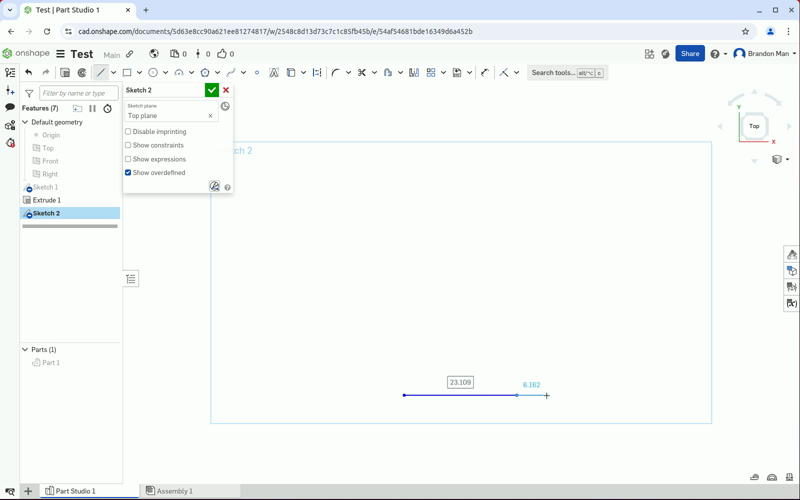
mouse_move(516, 338)
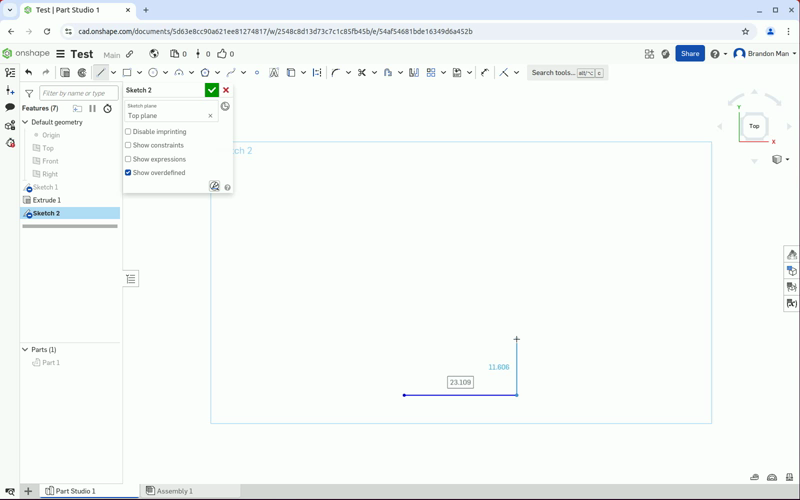
click(516, 338)
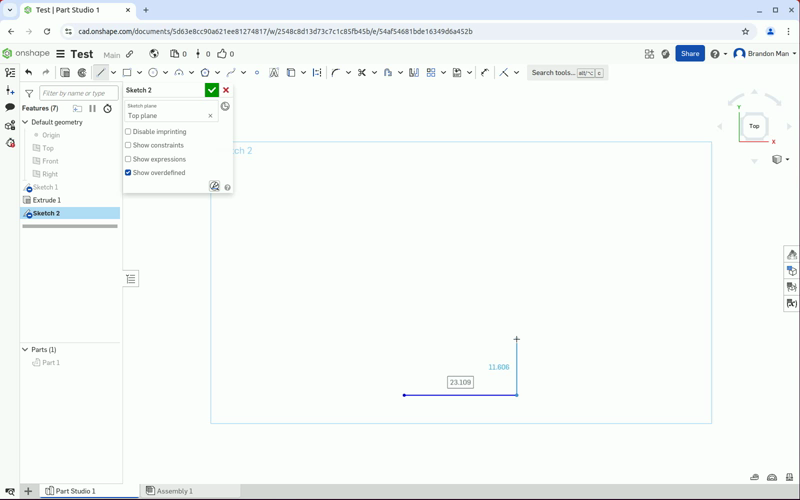
key_up(shift)
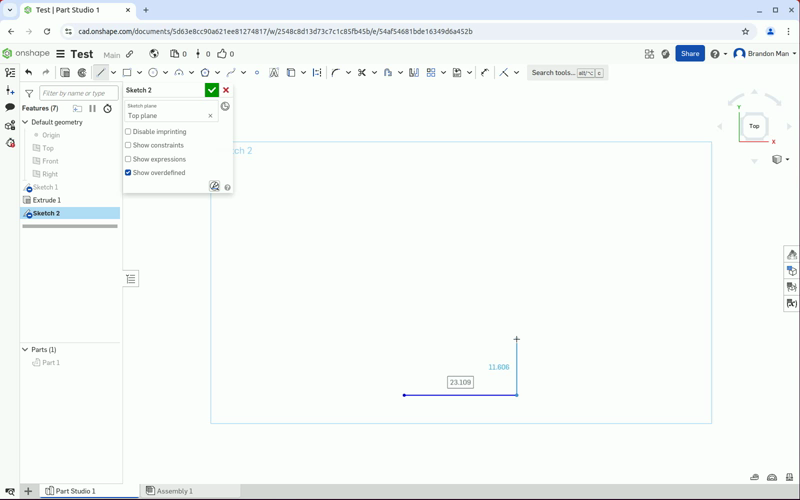
key_down(shift)
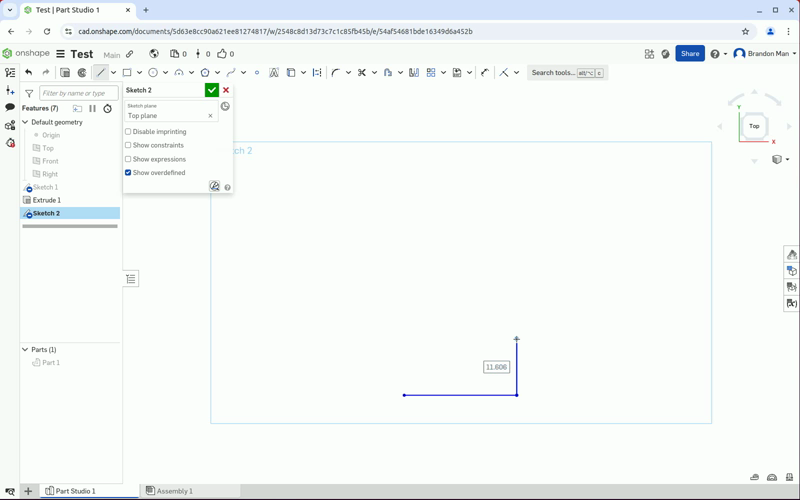
mouse_move(404, 338)
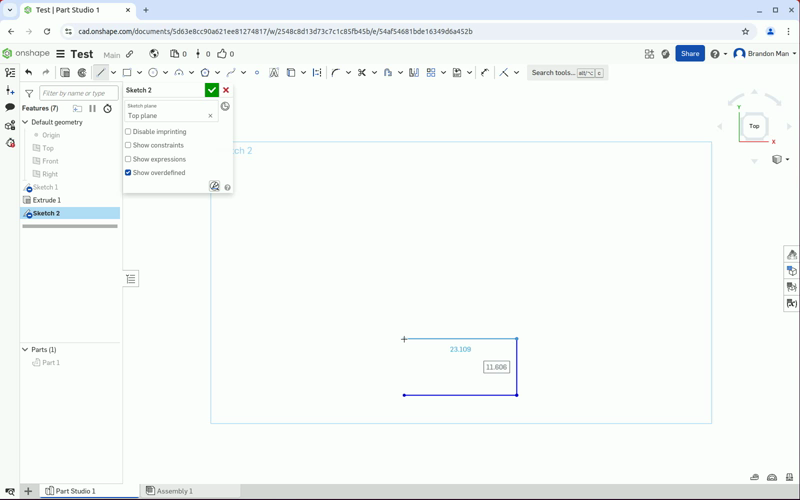
click(404, 338)
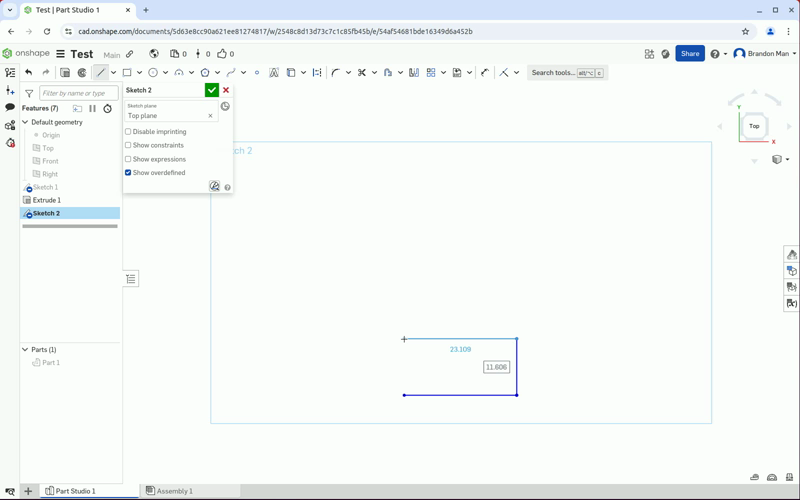
key_up(shift)
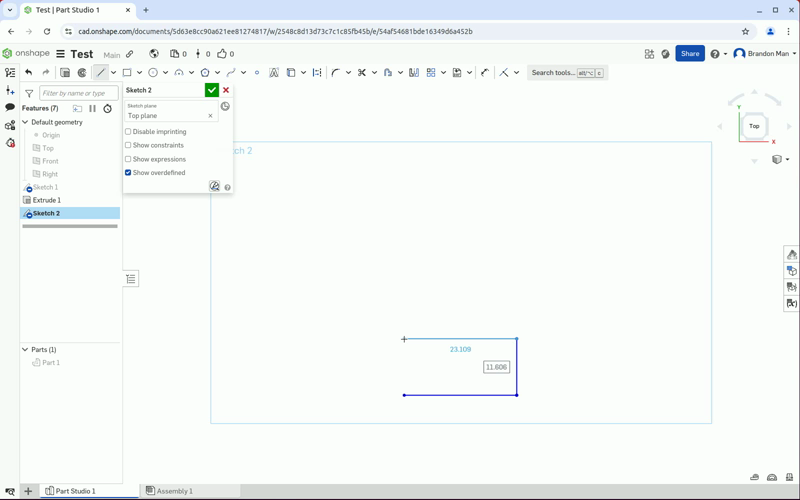
mouse_move(434, 338)
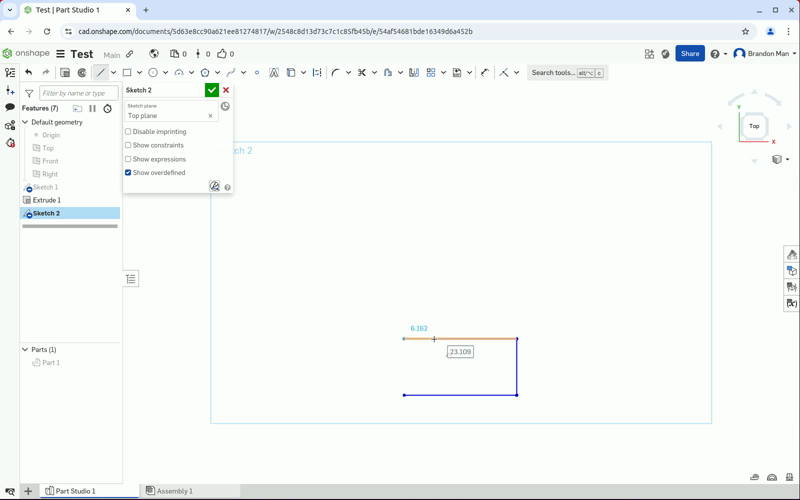
key_down(shift)
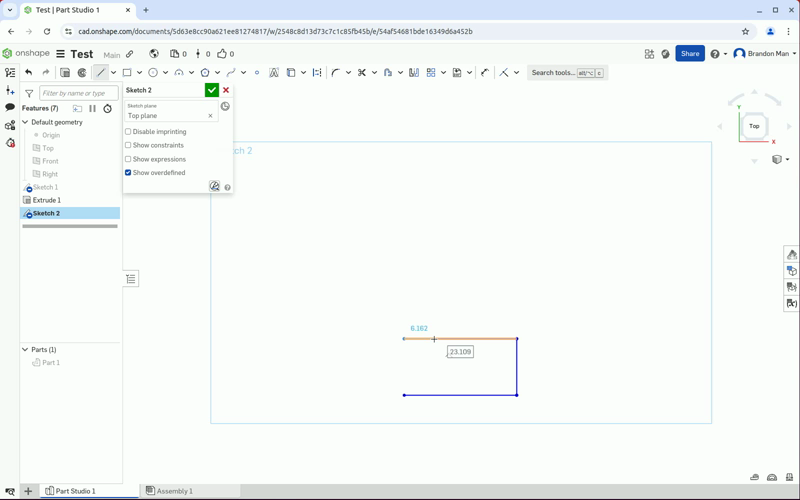
mouse_move(404, 395)
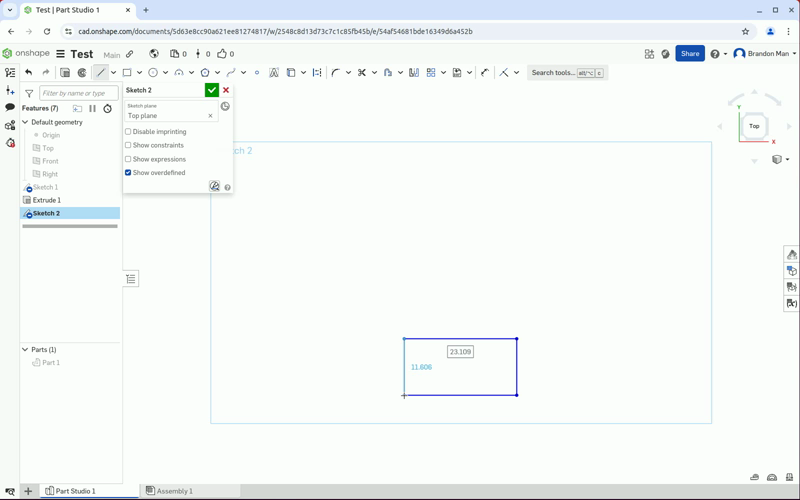
key_up(shift)
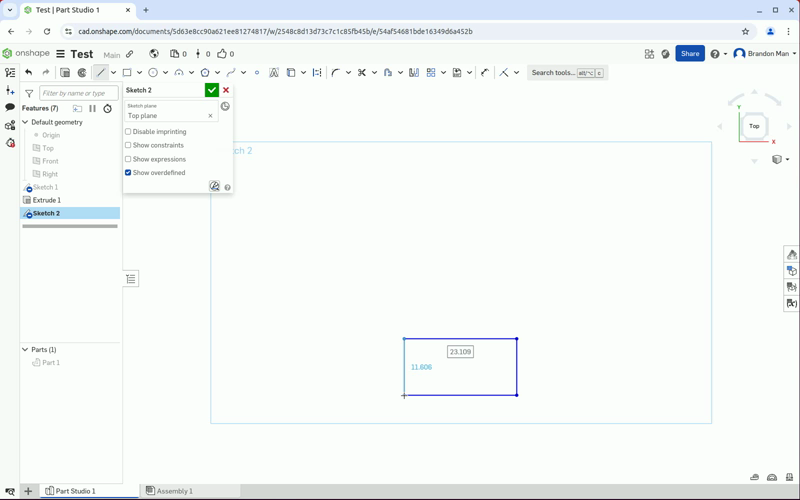
click(404, 395)
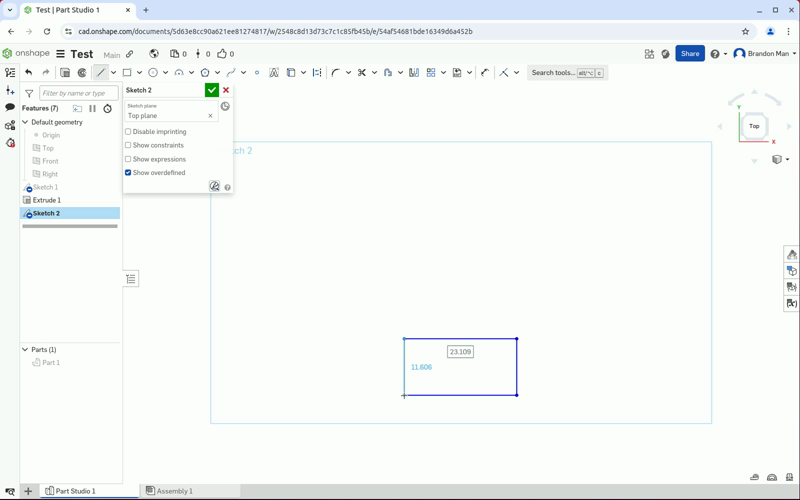
key(esc)
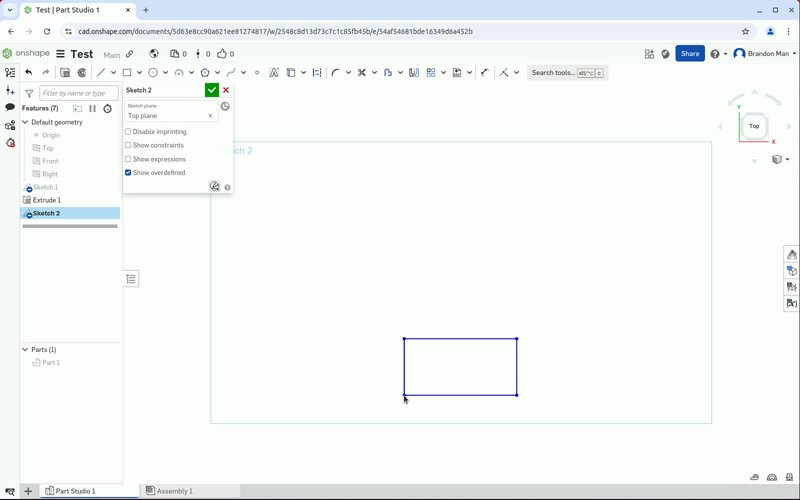
mouse_move(449, 379)
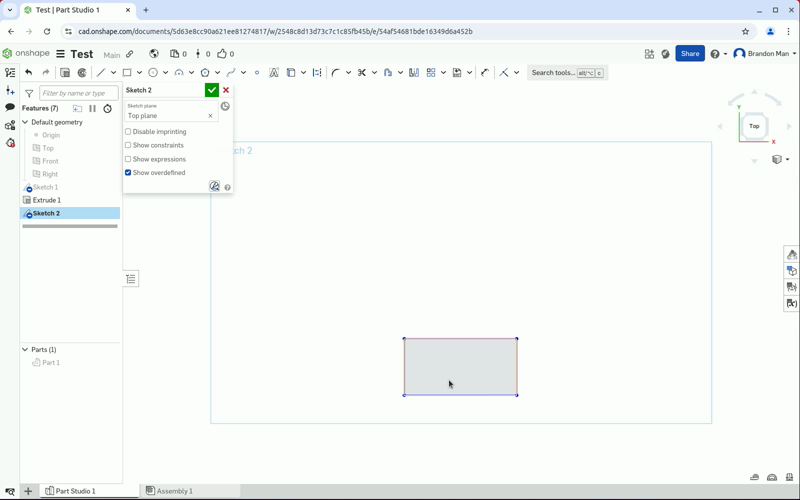
click(449, 379)
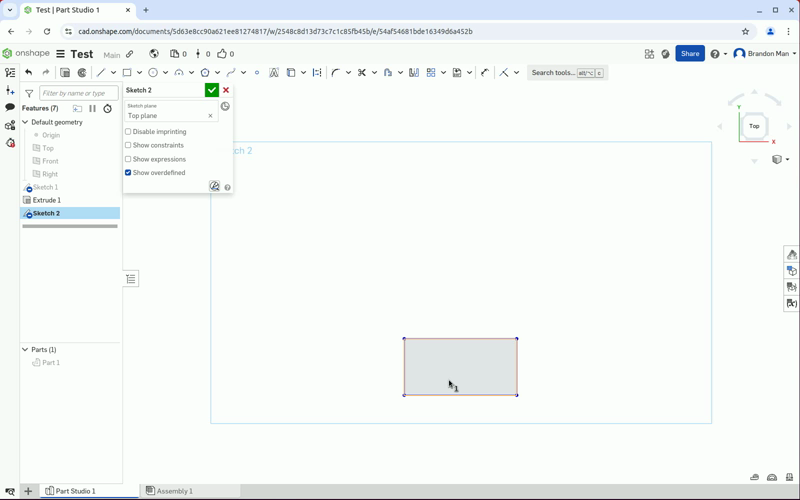
mouse_move(73, 352)
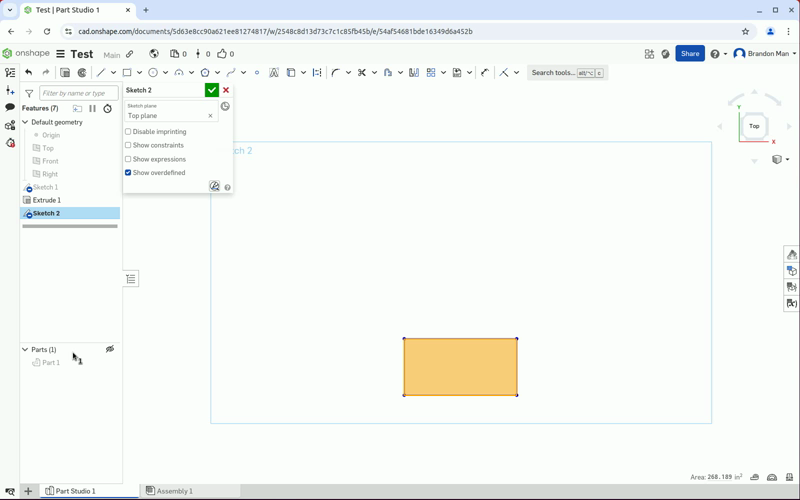
key(shift+y)
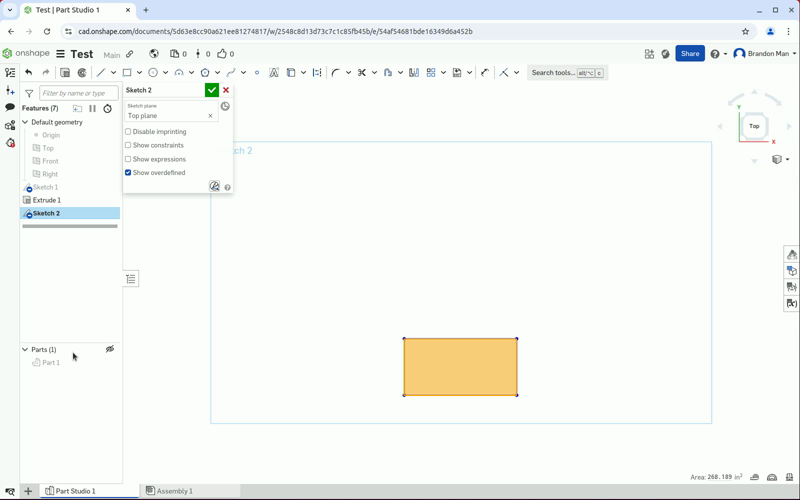
key(shift+e)
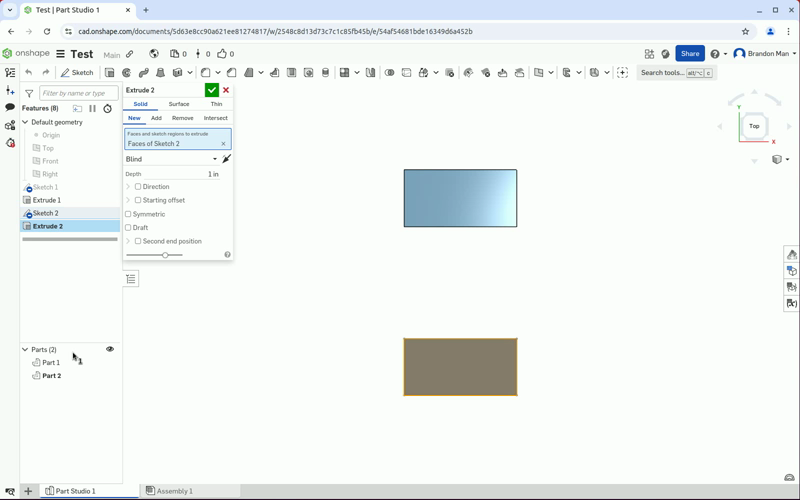
mouse_move(143, 106)
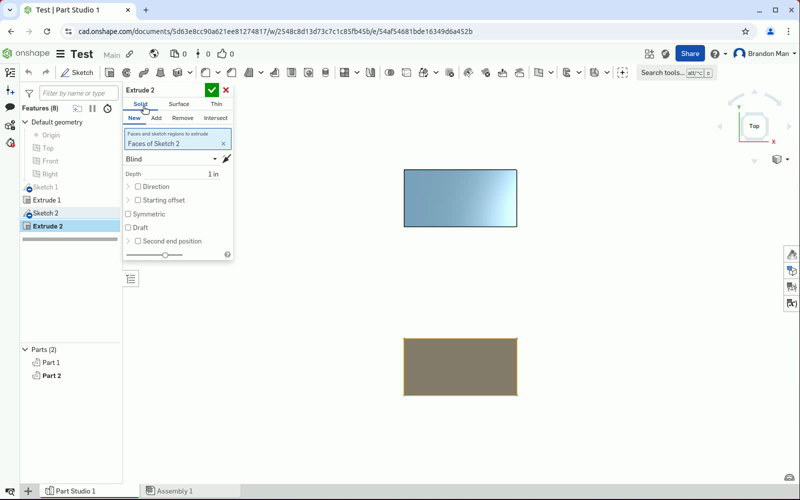
click(143, 106)
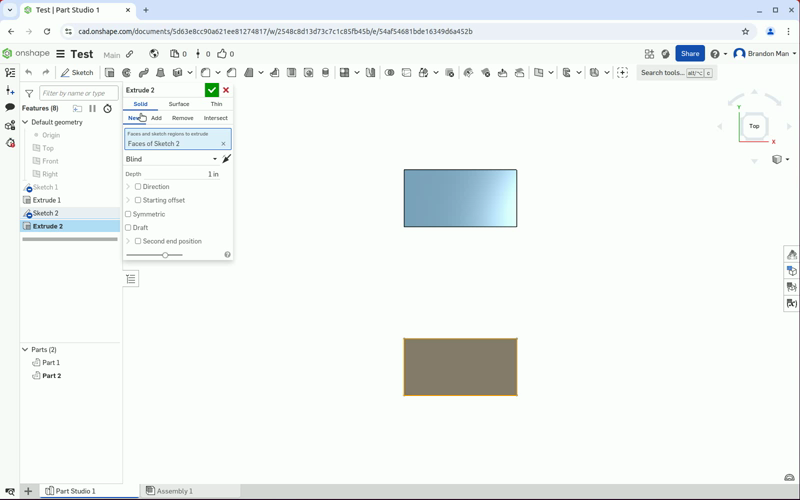
mouse_move(137, 120)
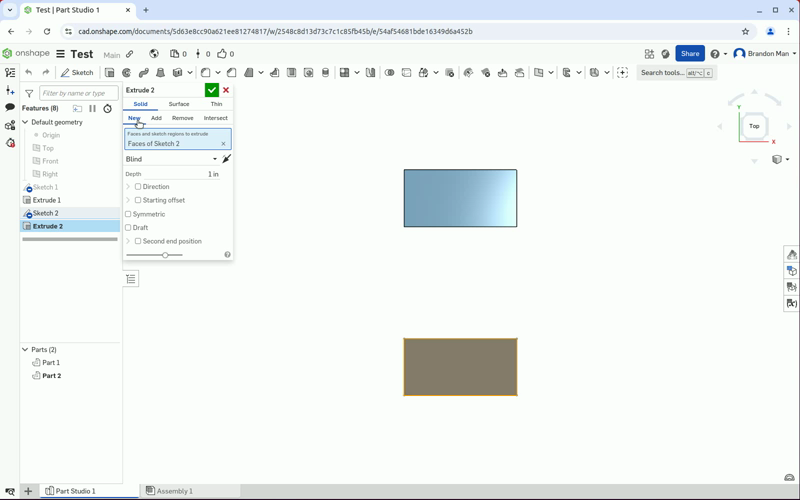
click(137, 120)
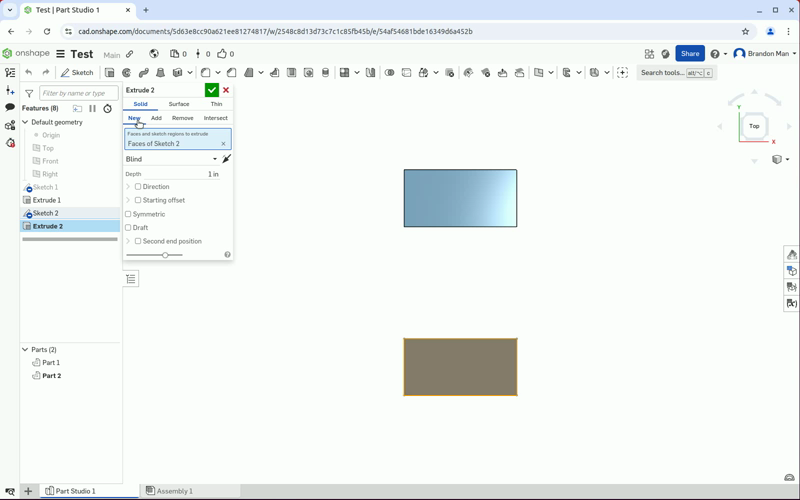
key(tab, 4)
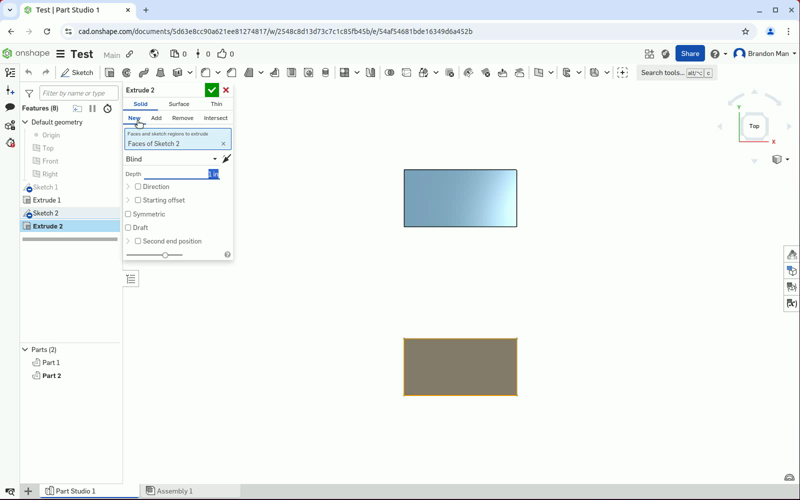
text(23.108)
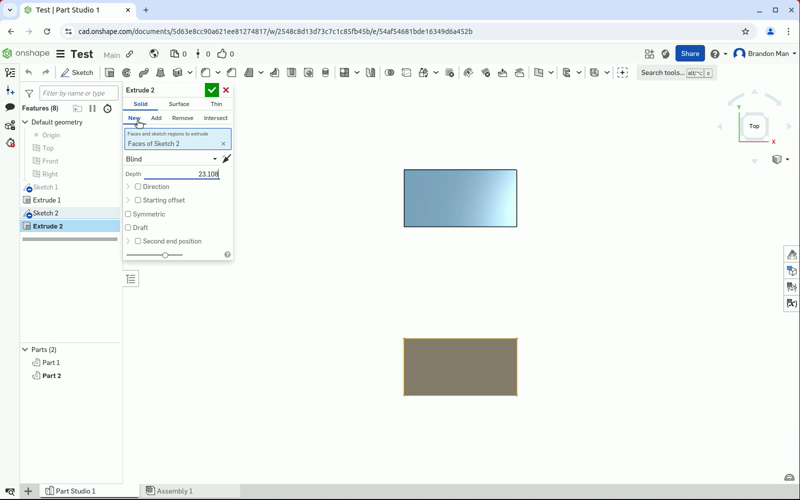
key(enter)
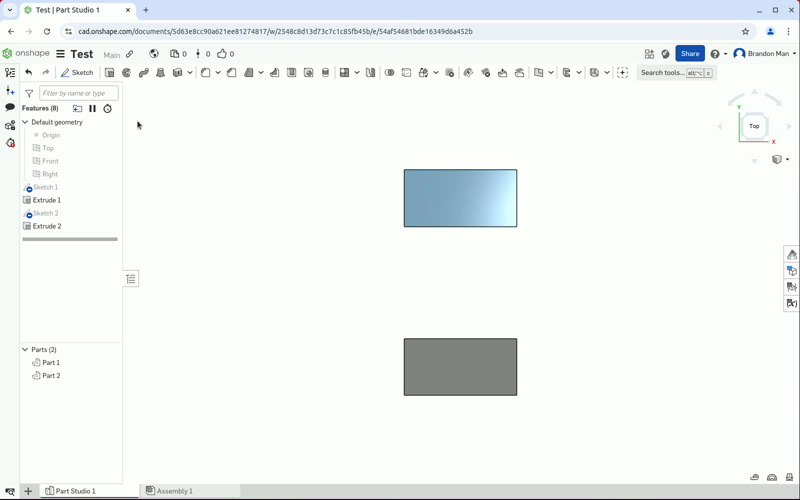
key(shift+h)
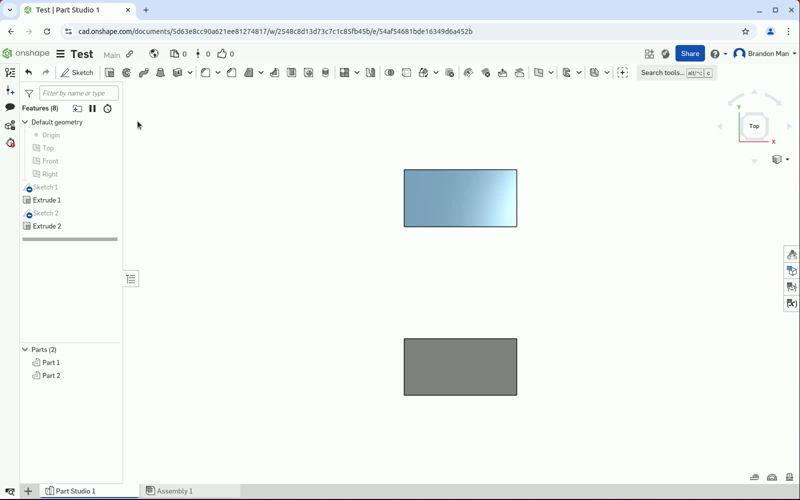
key(shift+h)
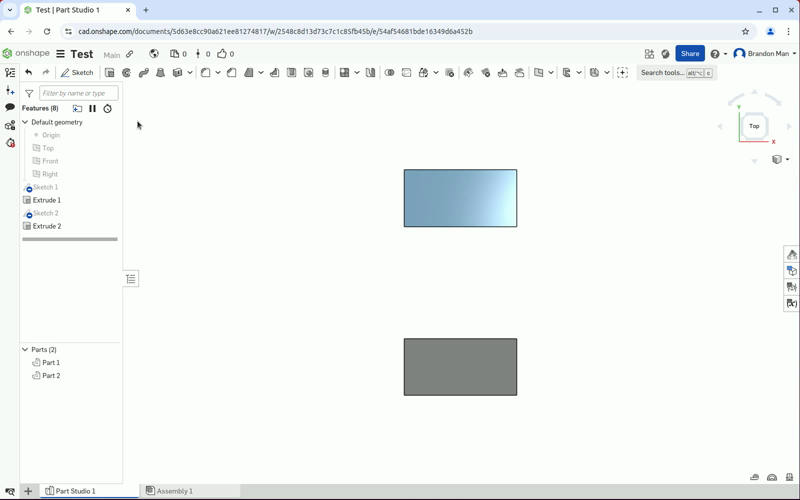
mouse_move(73, 189)
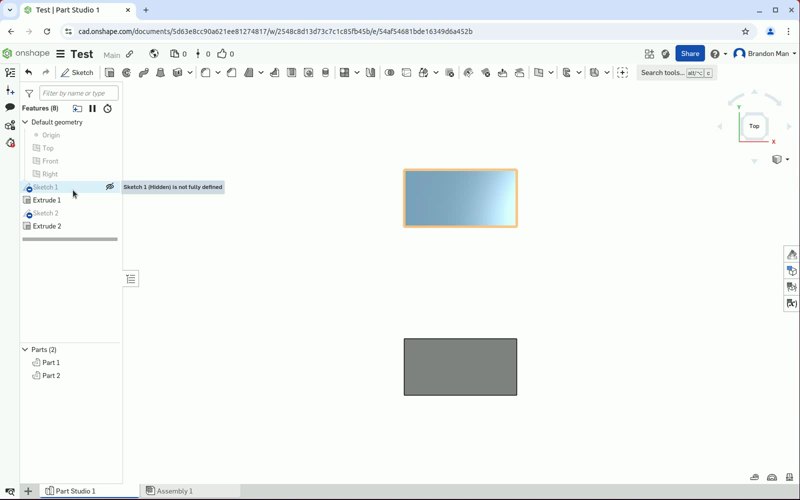
click(73, 189)
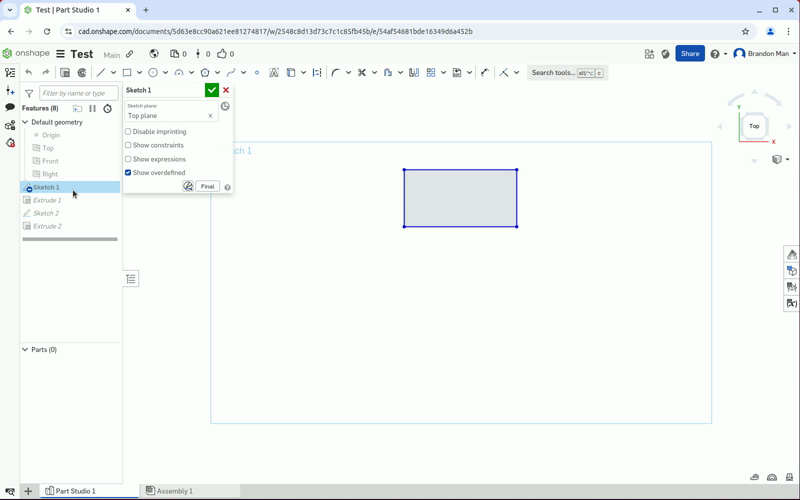
mouse_move(229, 92)
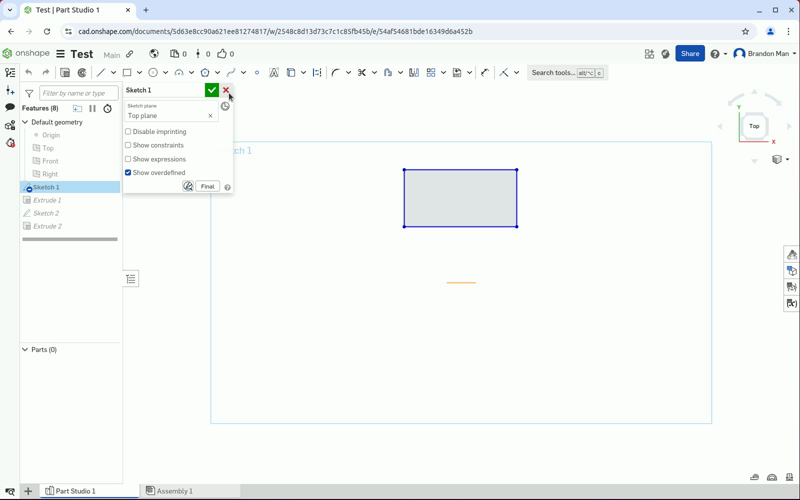
click(229, 92)
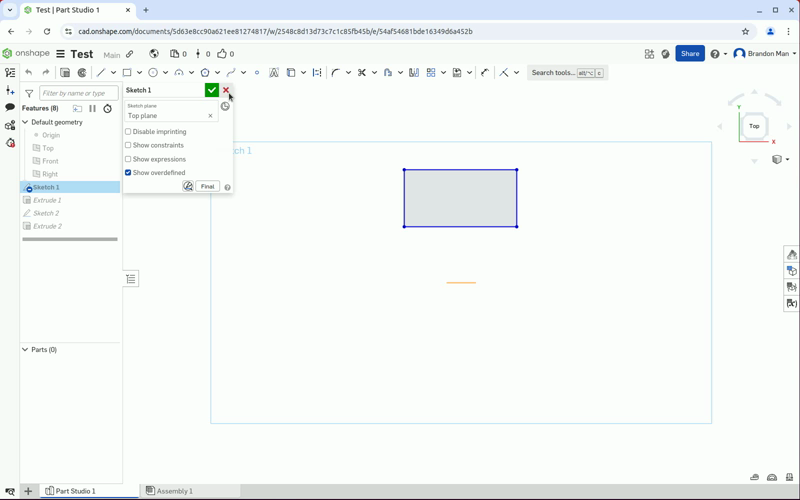
key(shift+s)
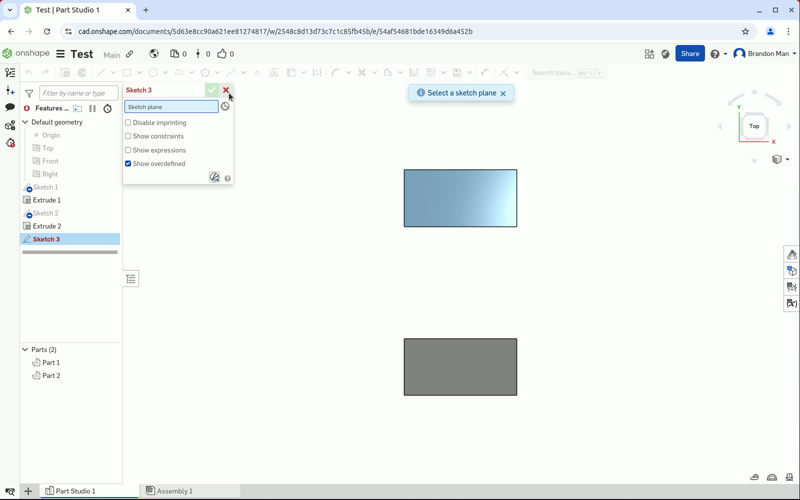
mouse_move(73, 150)
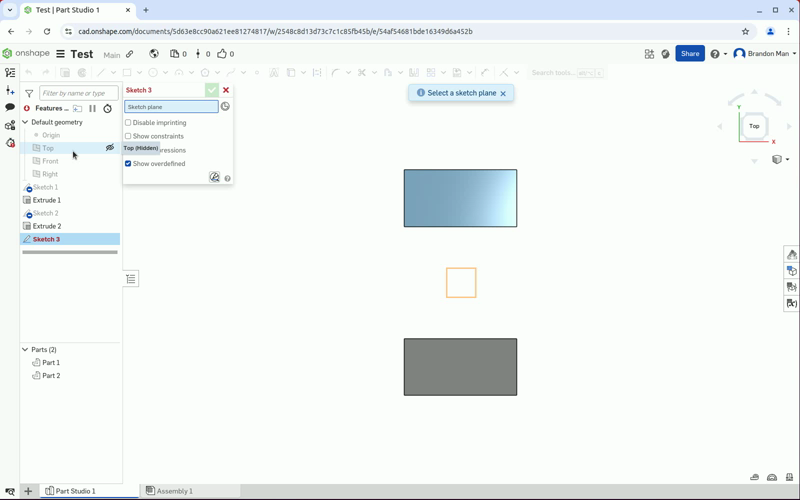
click(73, 150)
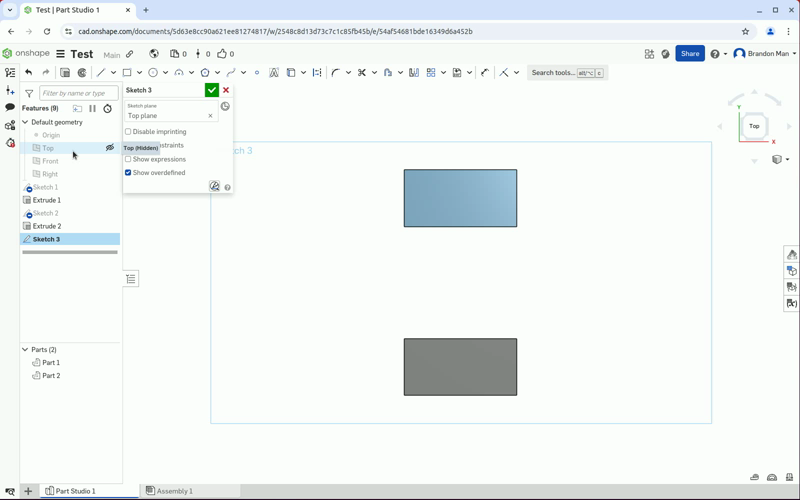
mouse_move(73, 352)
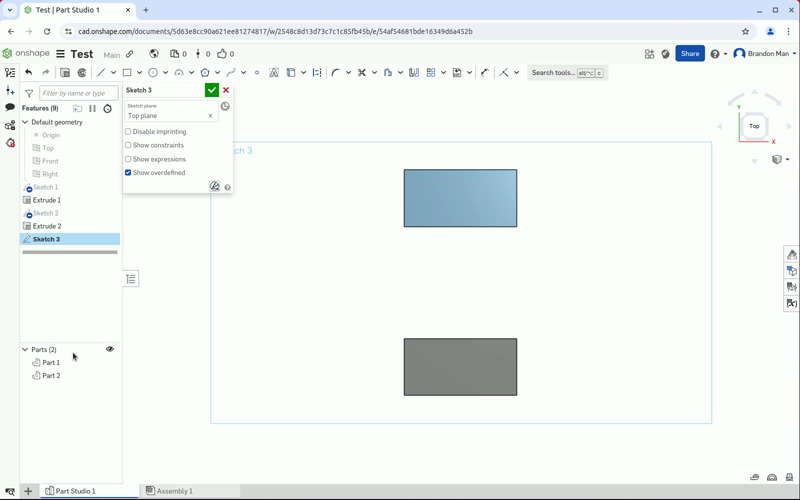
key(y)
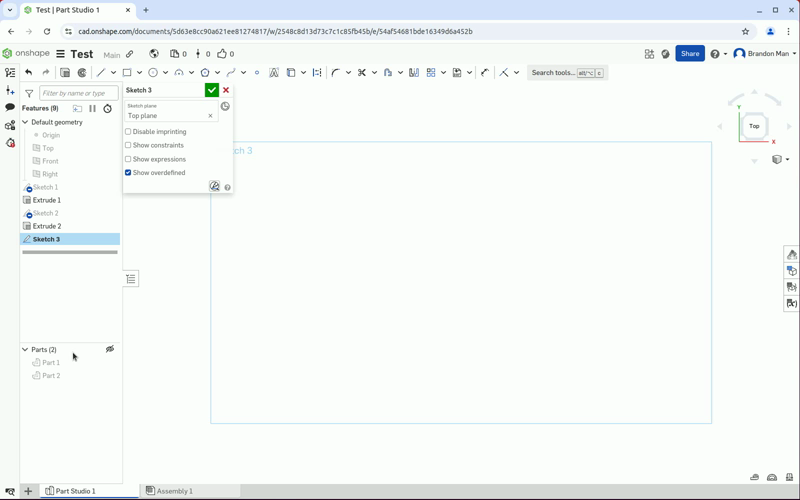
key(l)
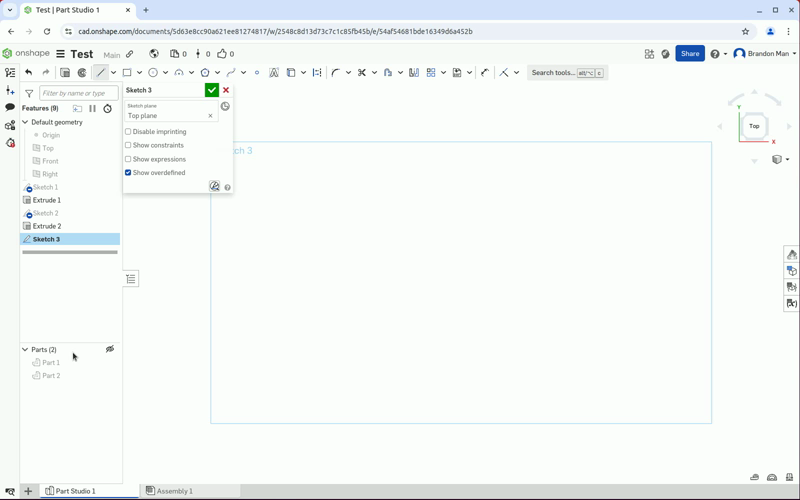
key_down(shift)
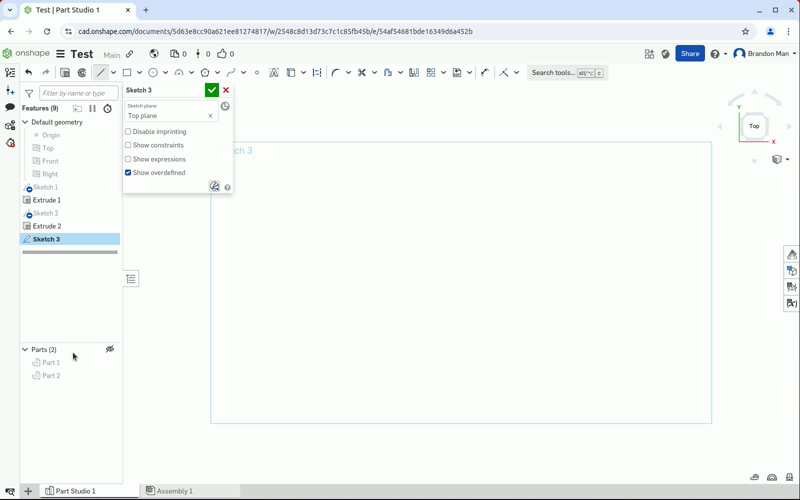
mouse_move(404, 339)
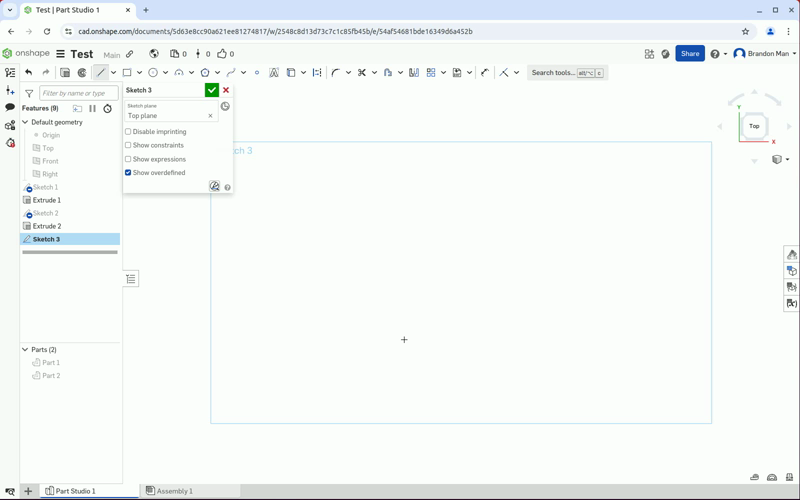
click(404, 339)
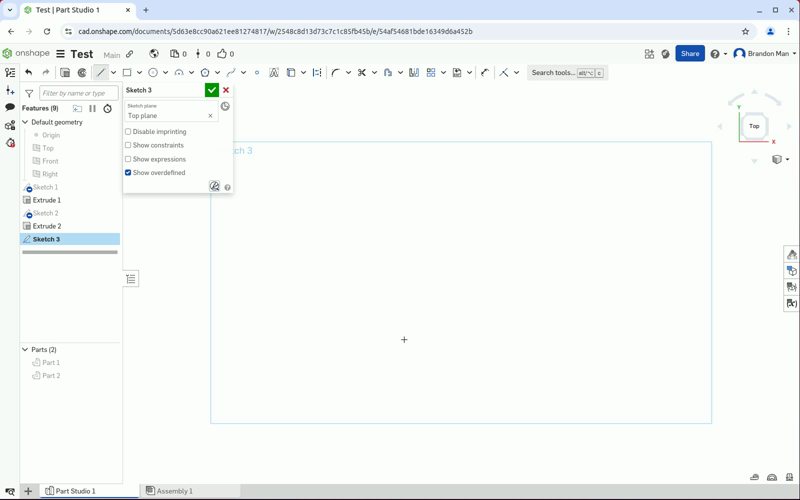
key_up(shift)
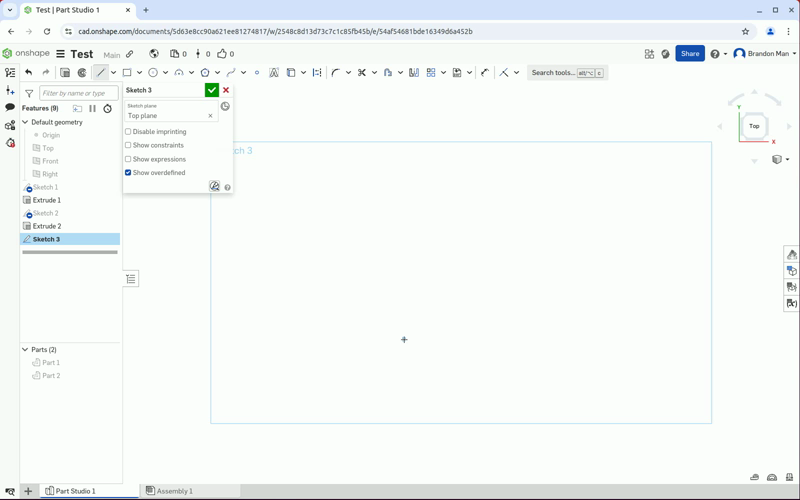
key_down(shift)
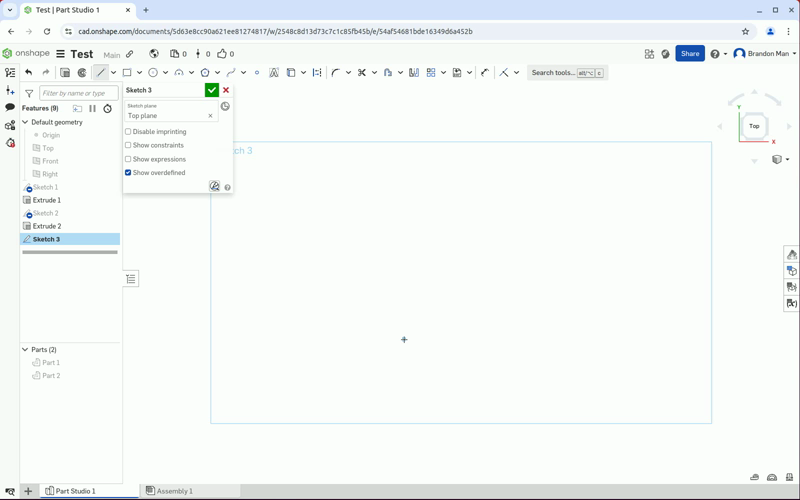
mouse_move(516, 339)
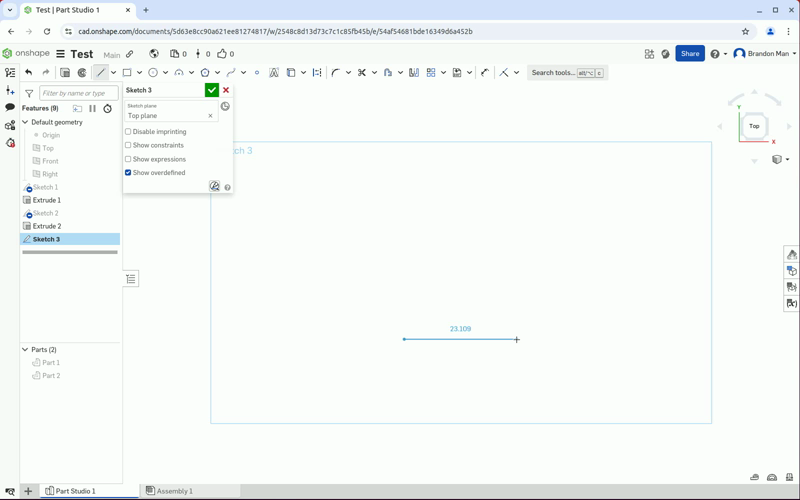
click(516, 339)
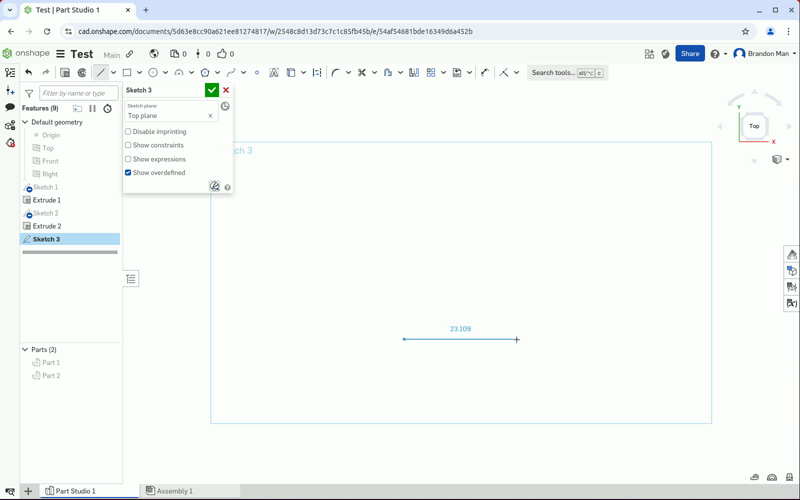
key_up(shift)
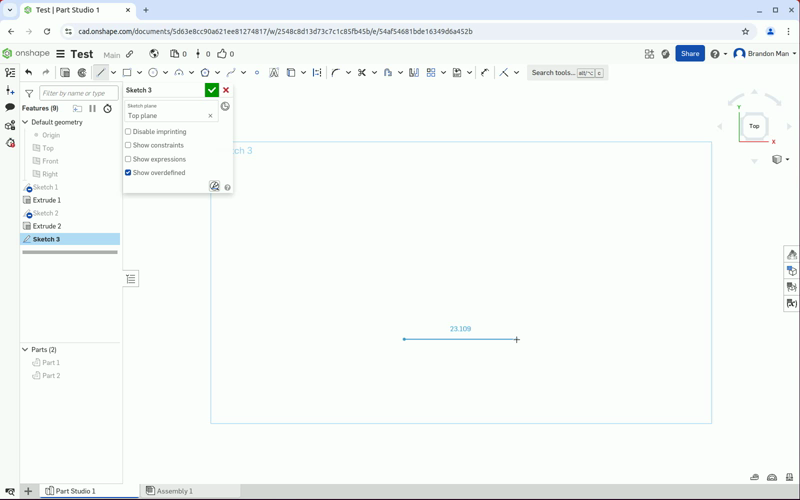
key_down(shift)
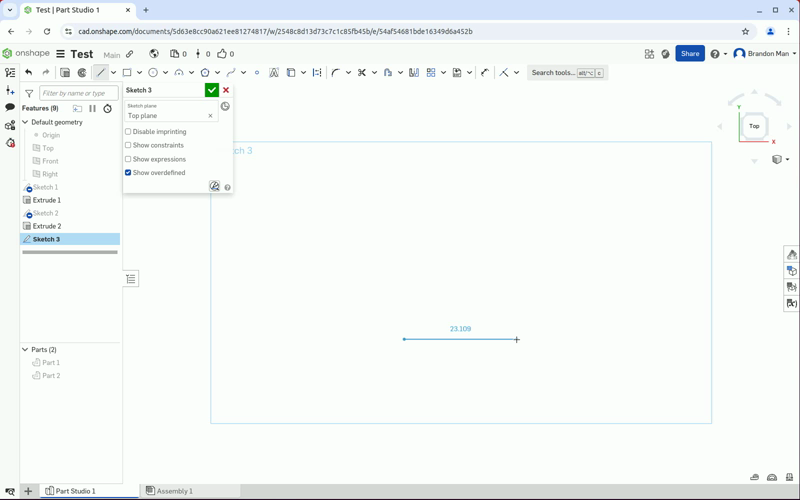
mouse_move(516, 226)
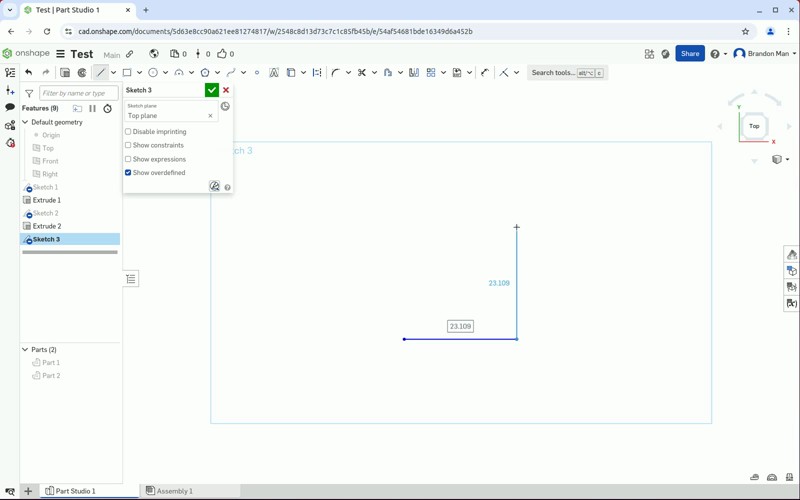
click(516, 226)
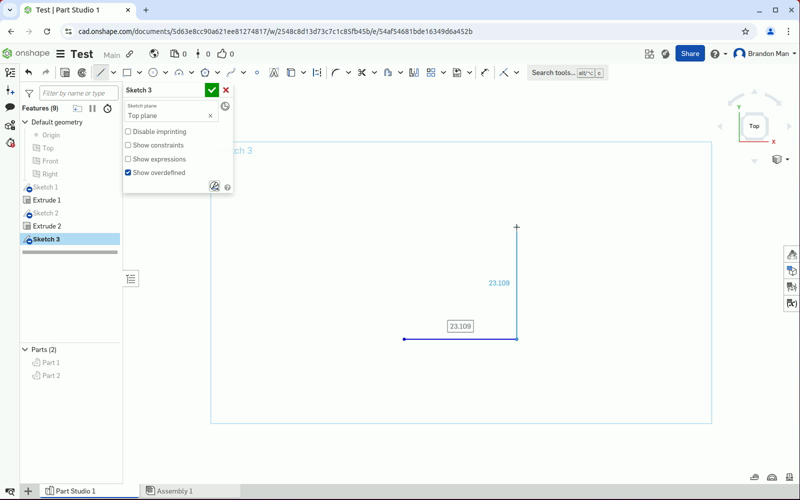
key_up(shift)
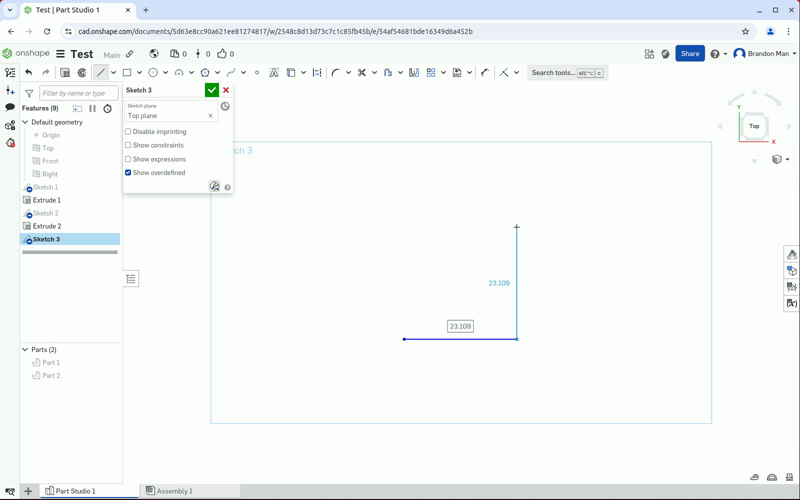
key_down(shift)
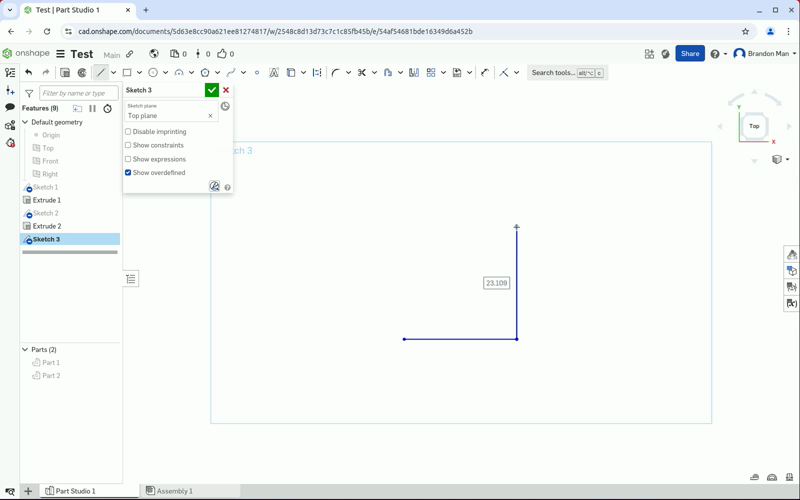
mouse_move(404, 226)
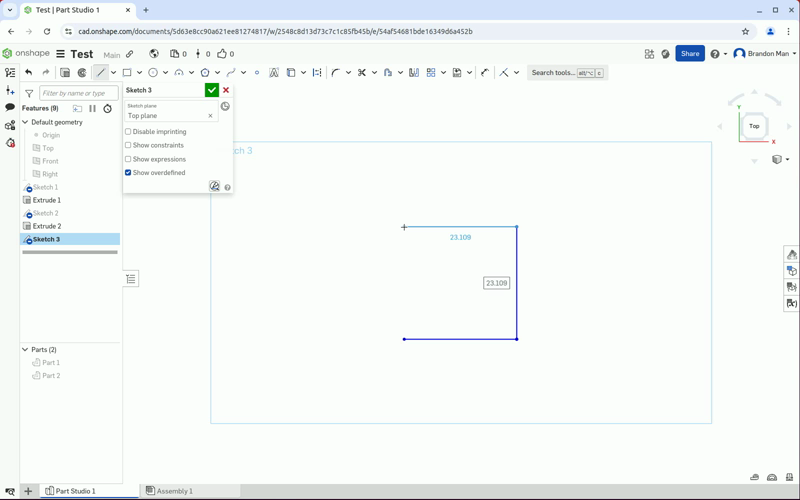
click(404, 226)
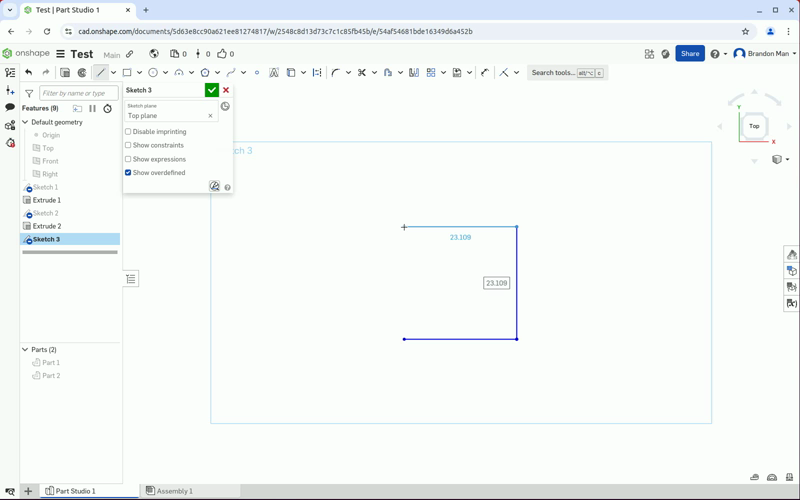
key_up(shift)
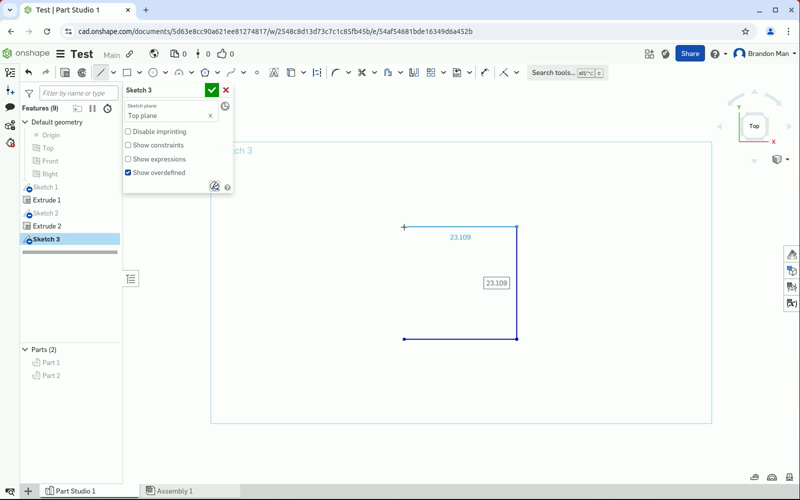
key_down(shift)
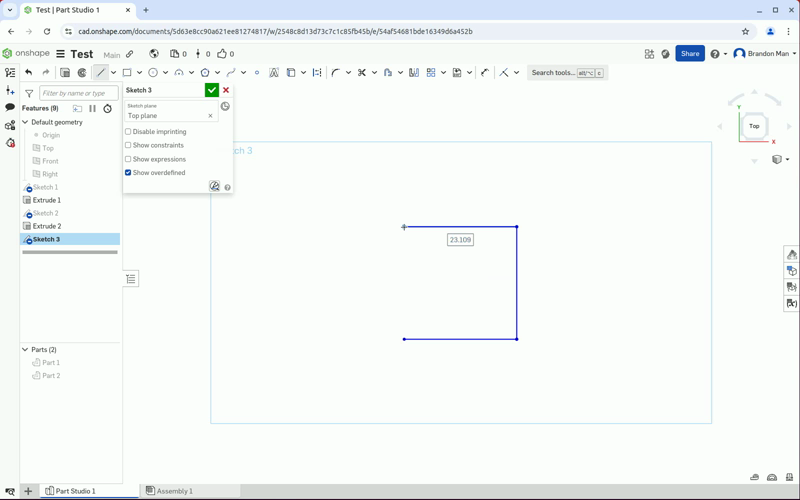
mouse_move(404, 339)
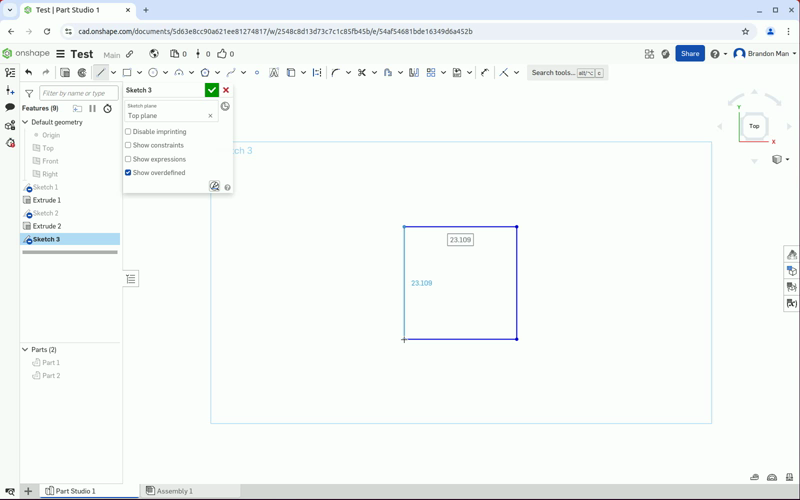
key_up(shift)
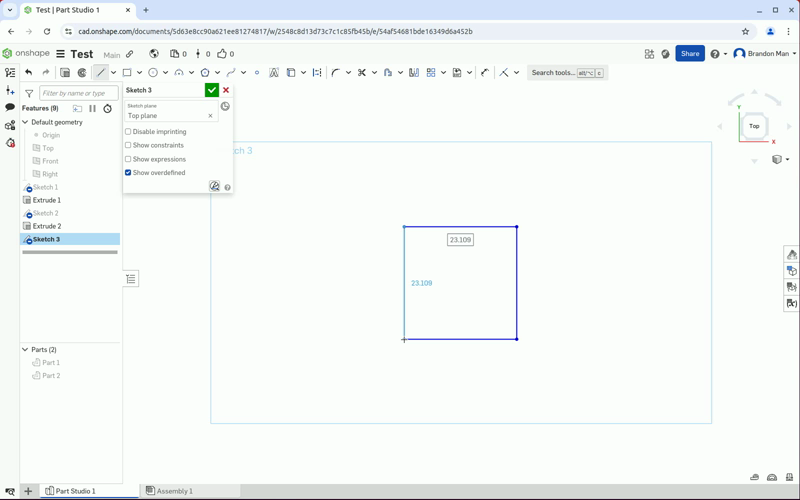
click(404, 339)
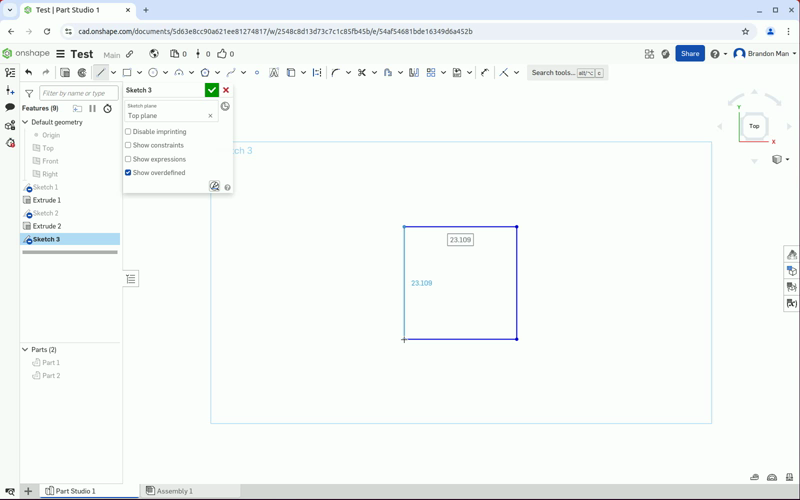
key(esc)
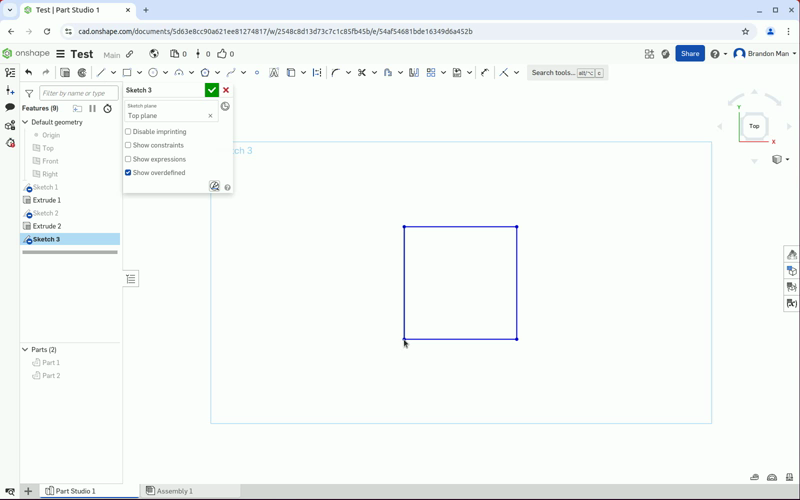
mouse_move(502, 308)
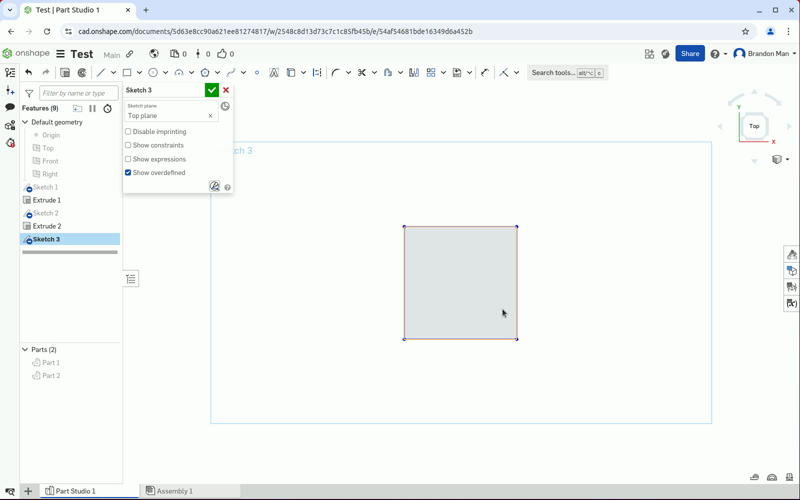
click(502, 308)
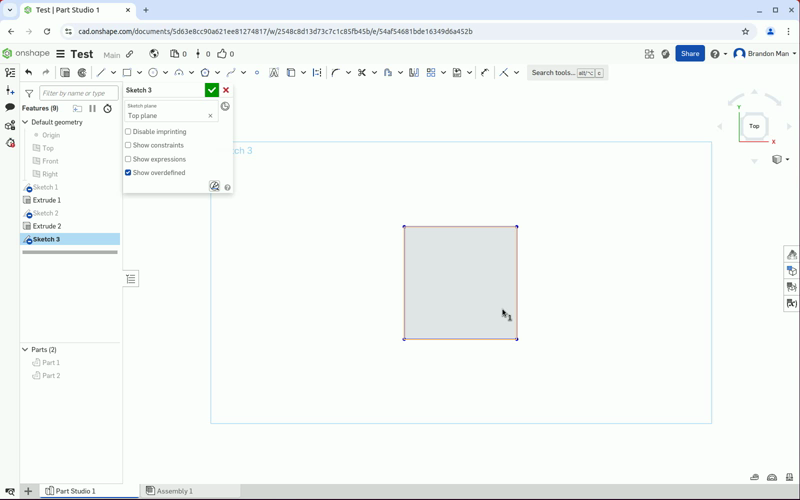
mouse_move(73, 352)
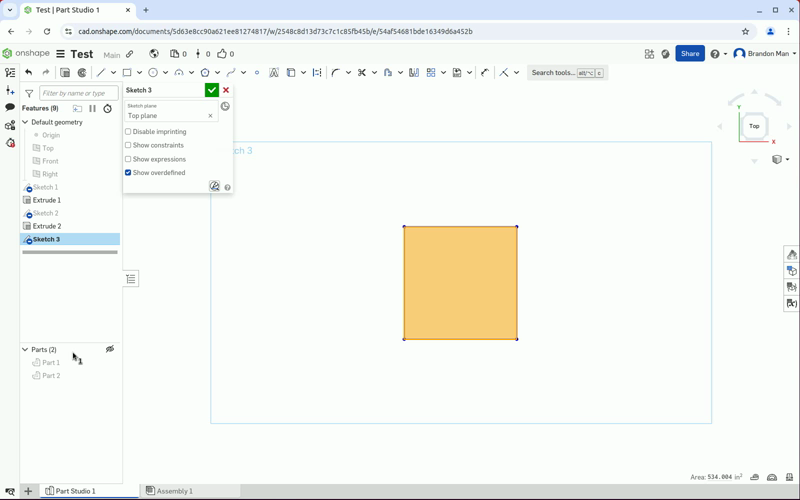
key(shift+y)
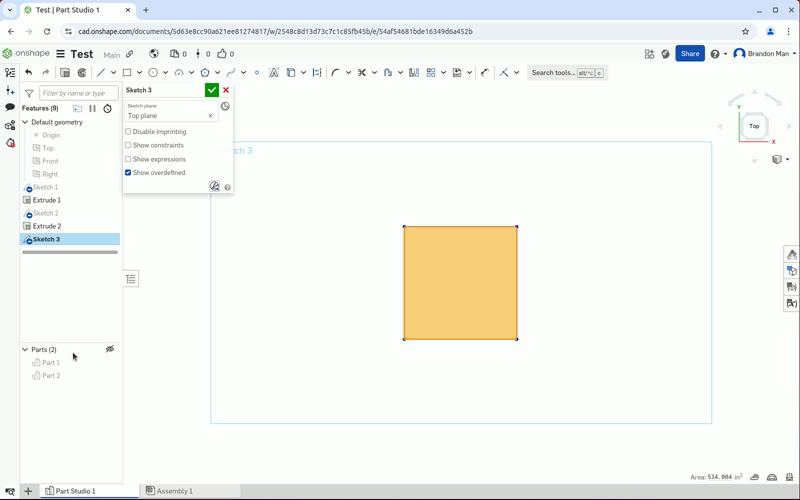
key(shift+e)
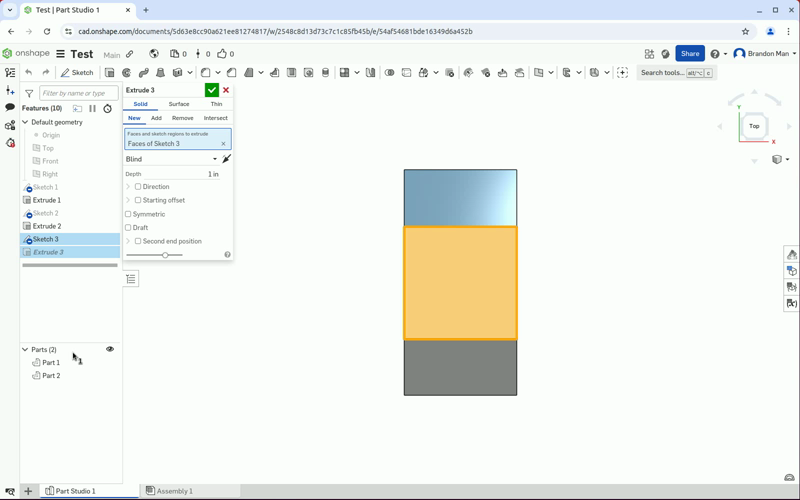
mouse_move(143, 106)
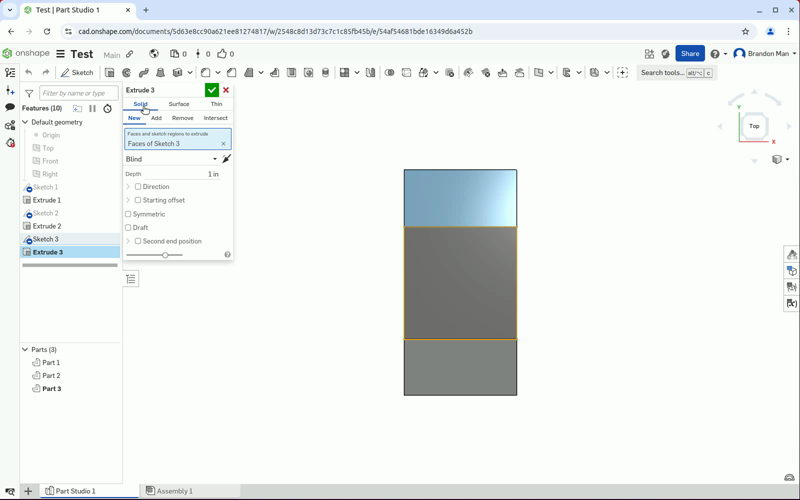
click(143, 106)
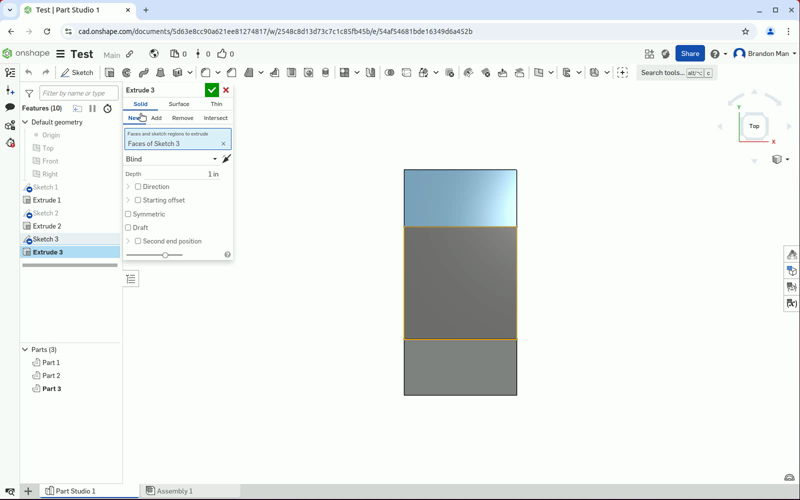
mouse_move(137, 120)
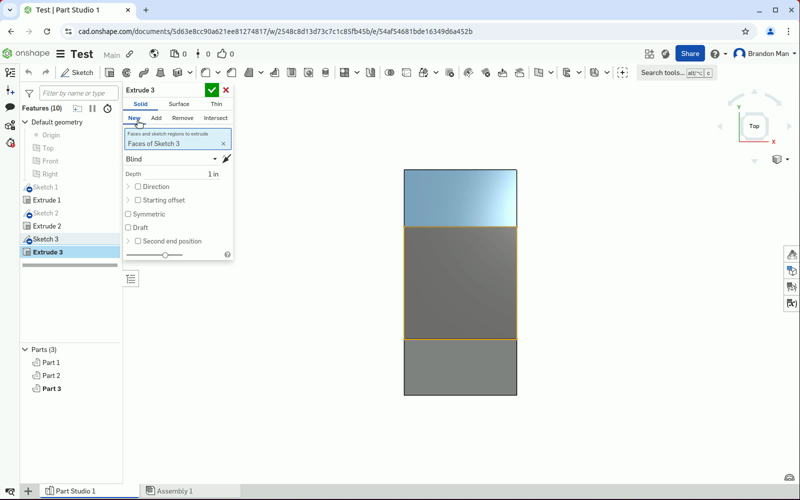
click(137, 120)
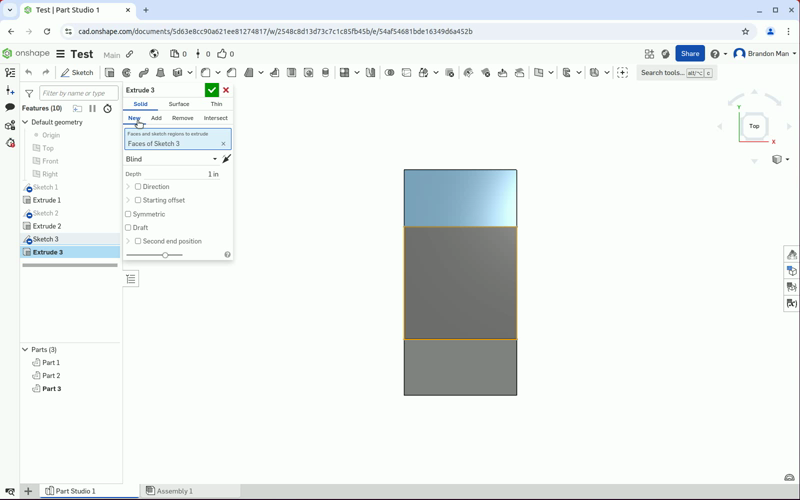
key(tab, 4)
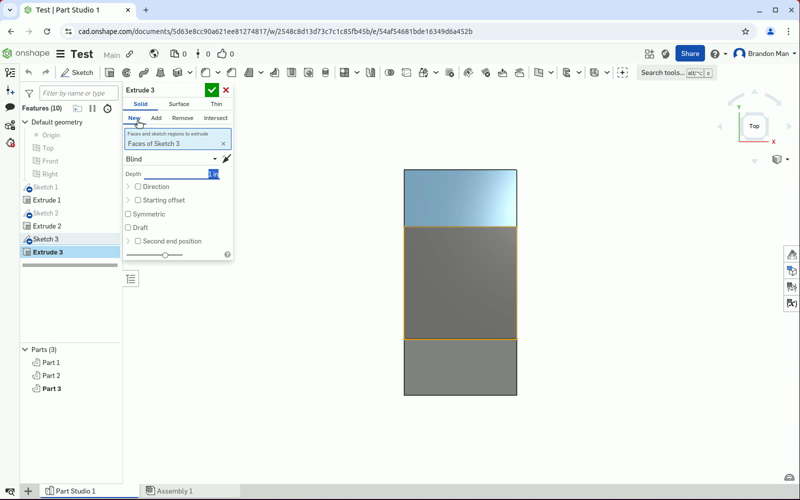
text(23.108)
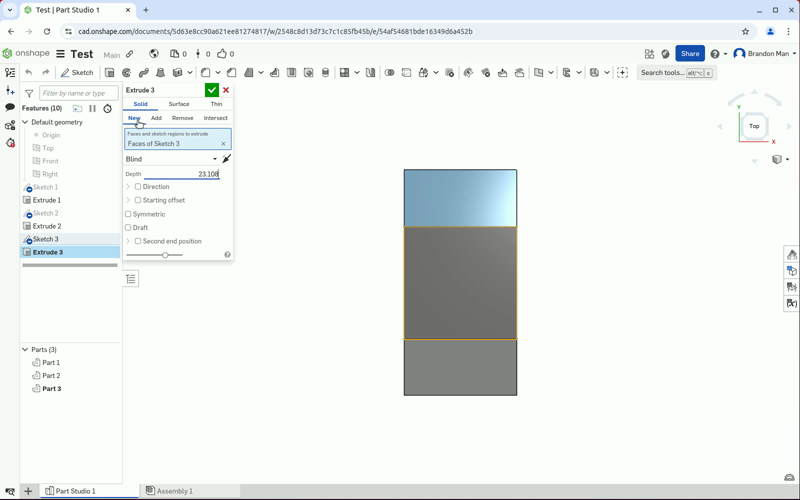
key(enter)
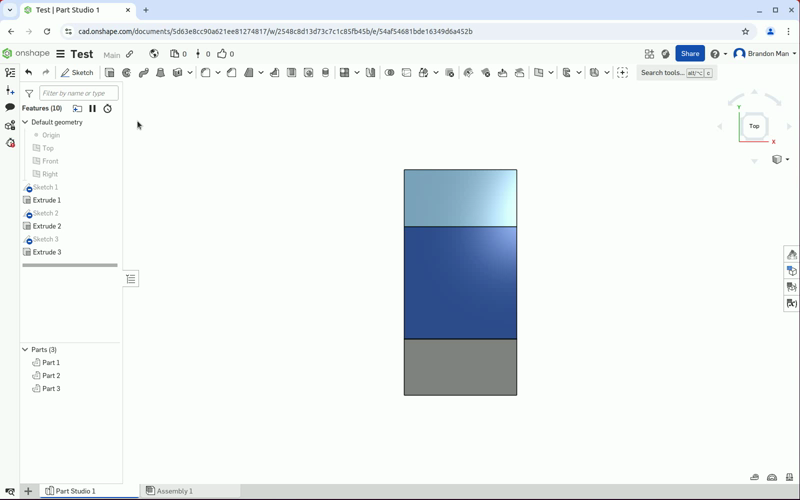
key(shift+h)
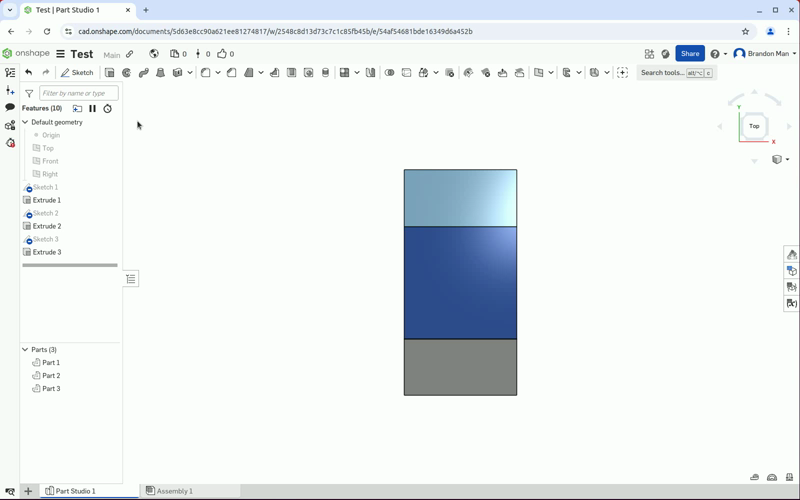
key(shift+h)
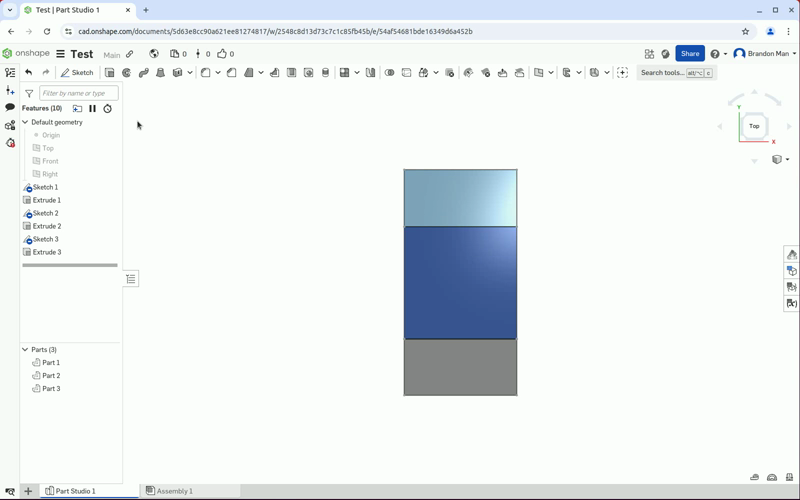
key(shift+7)
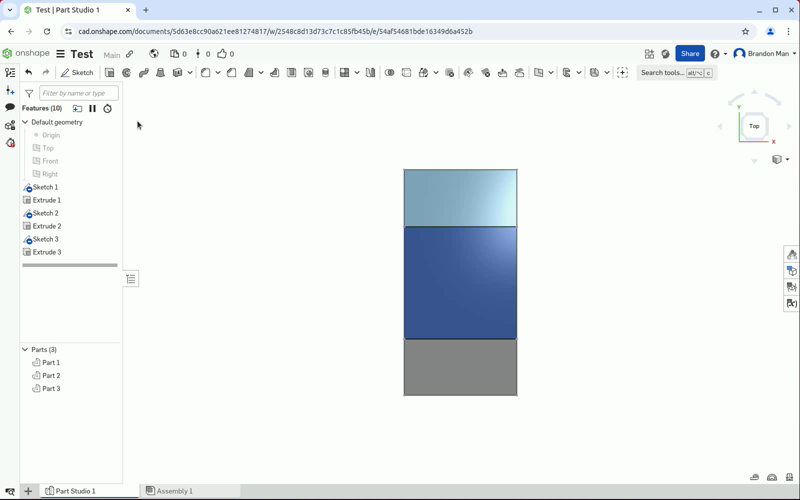
key(up, 3)
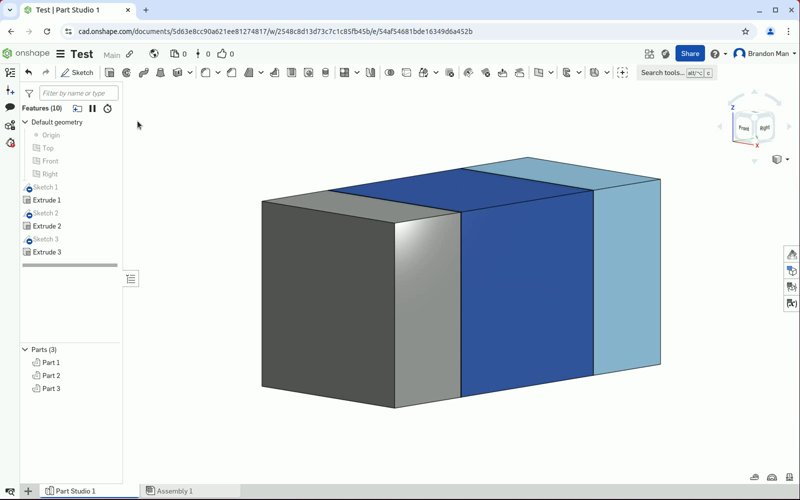
key(left, 3)
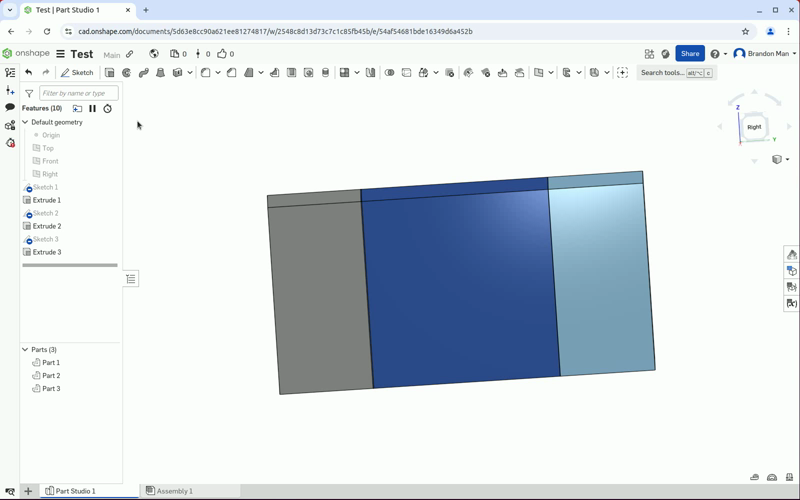
key(right, 3)
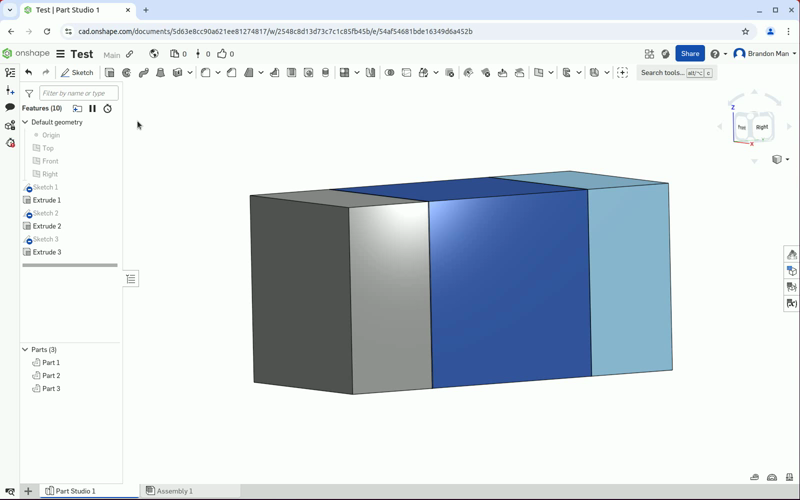
key(down, 3)
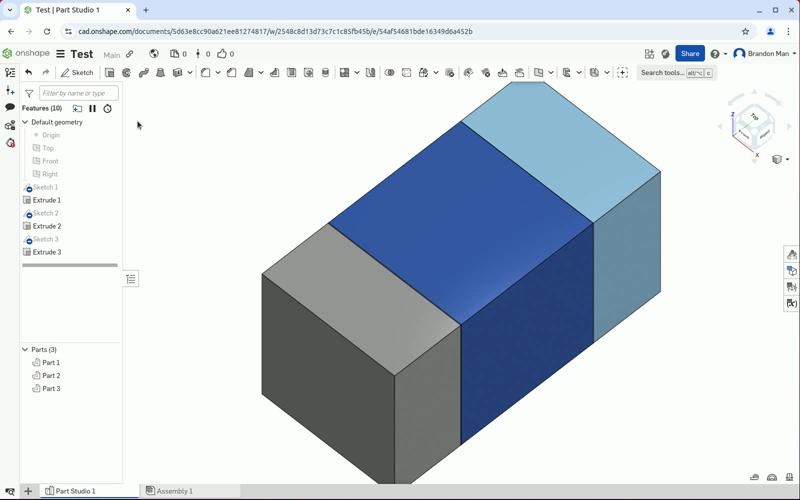
mouse_move(73, 189)
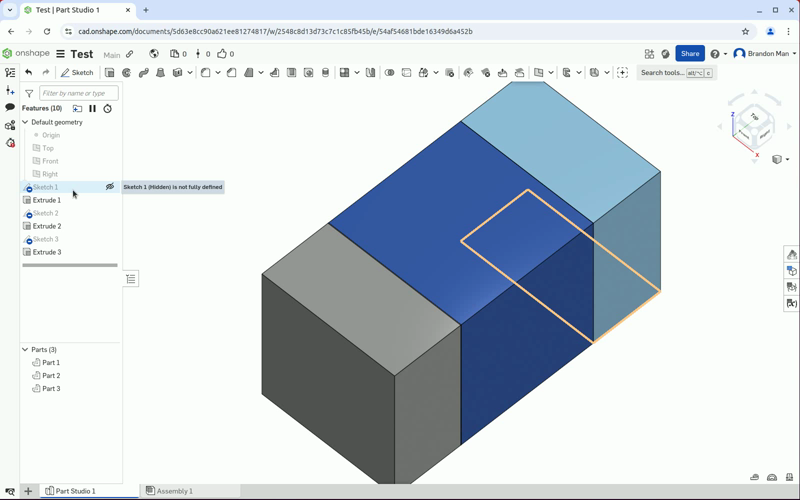
click(73, 189)